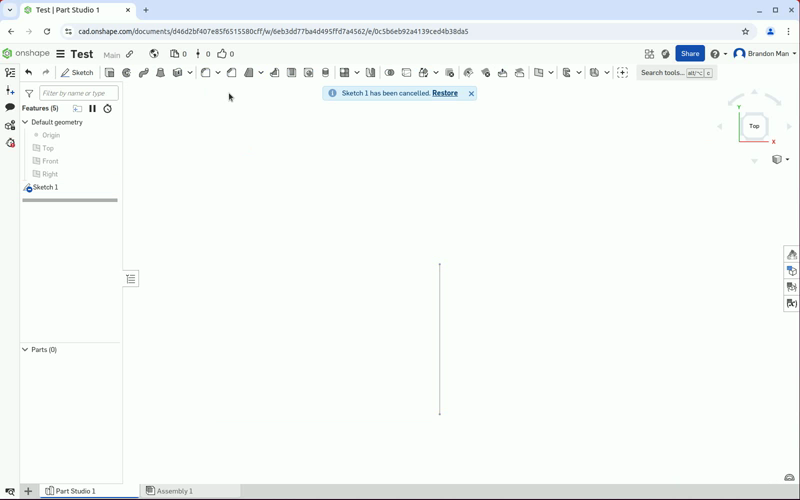
key(shift+h)
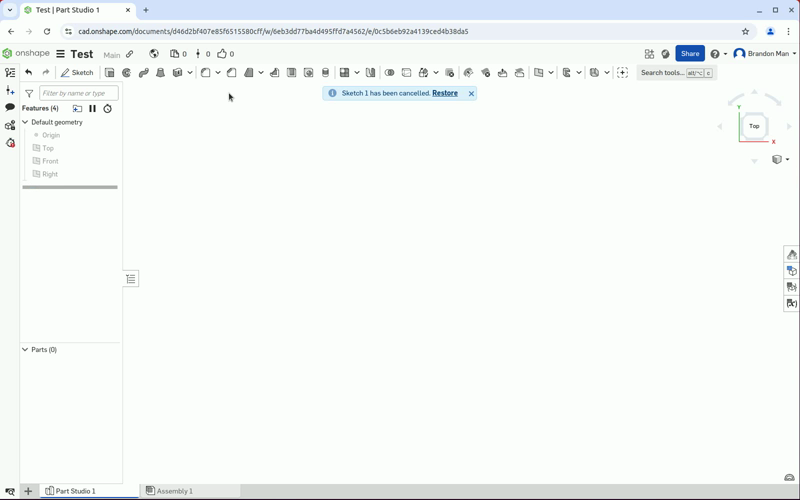
mouse_move(73, 352)
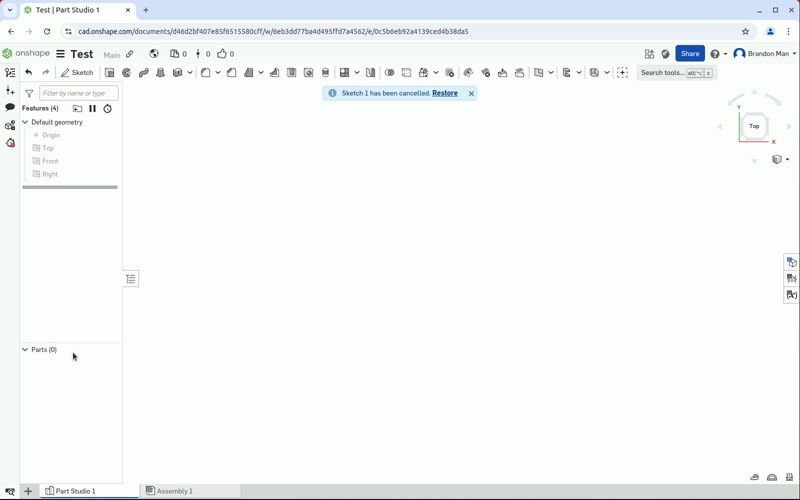
key(y)
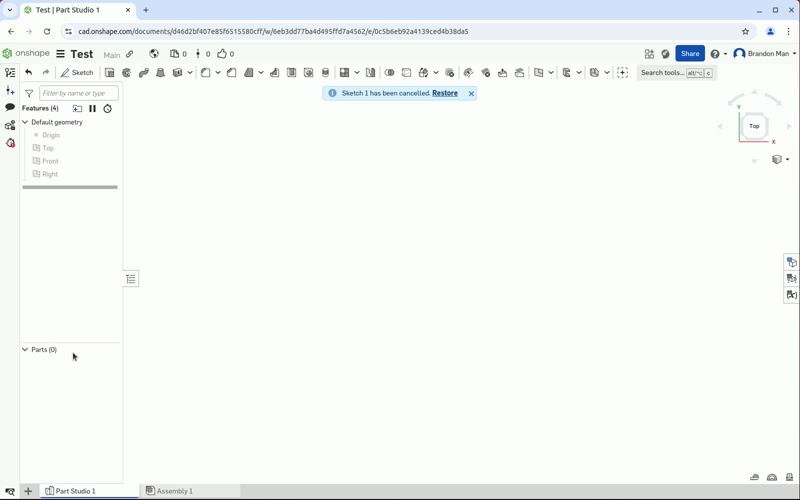
key(shift+p)
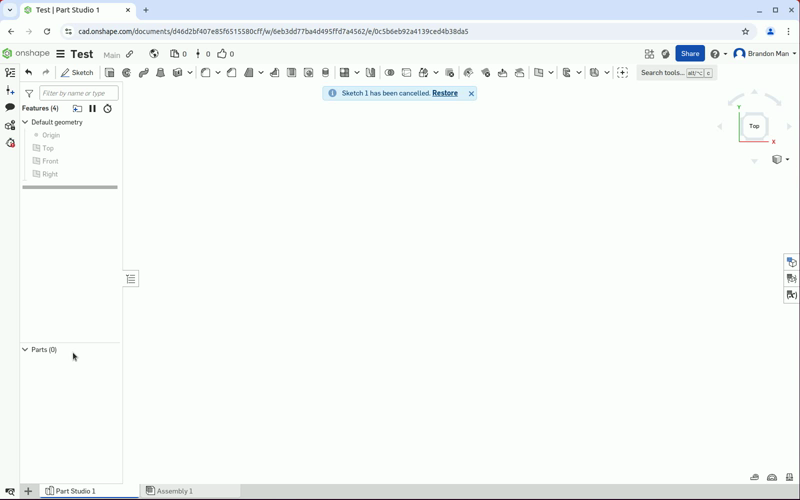
key(space)
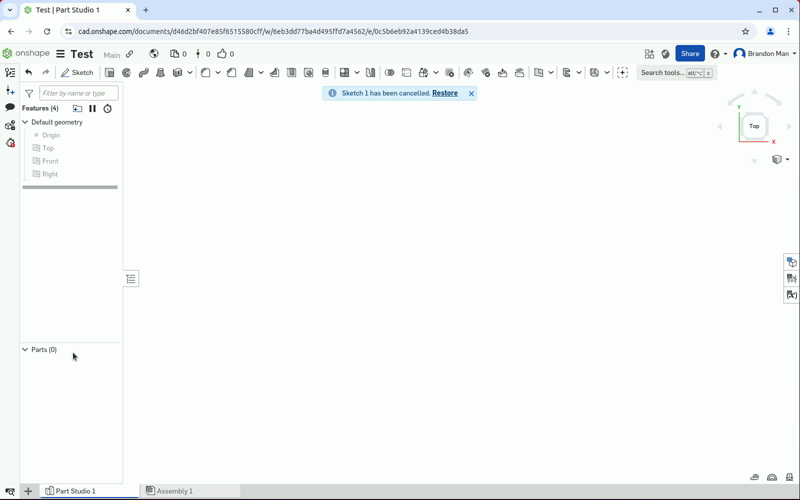
key_down(shift)
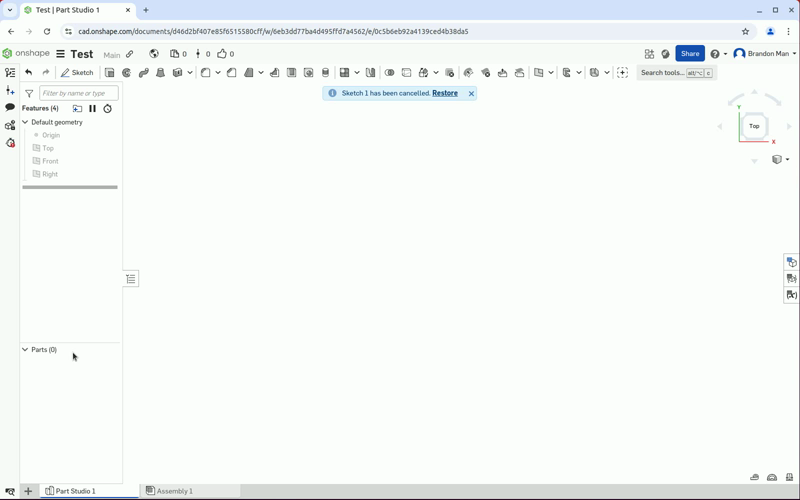
key(up)
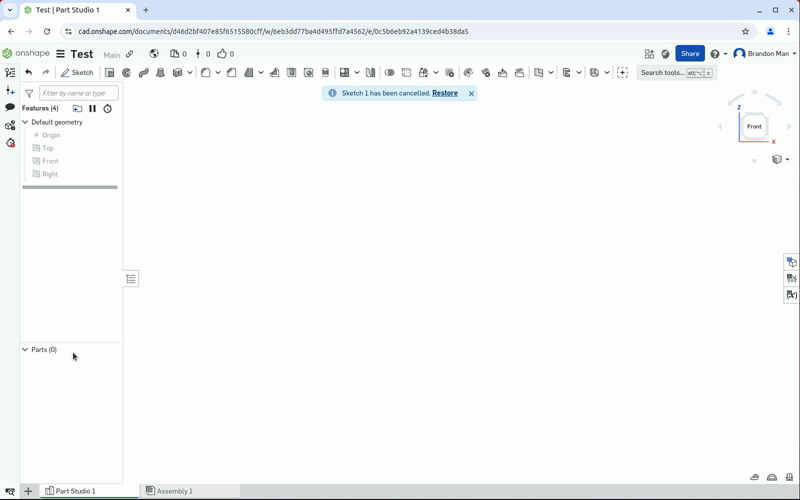
key_up(shift)
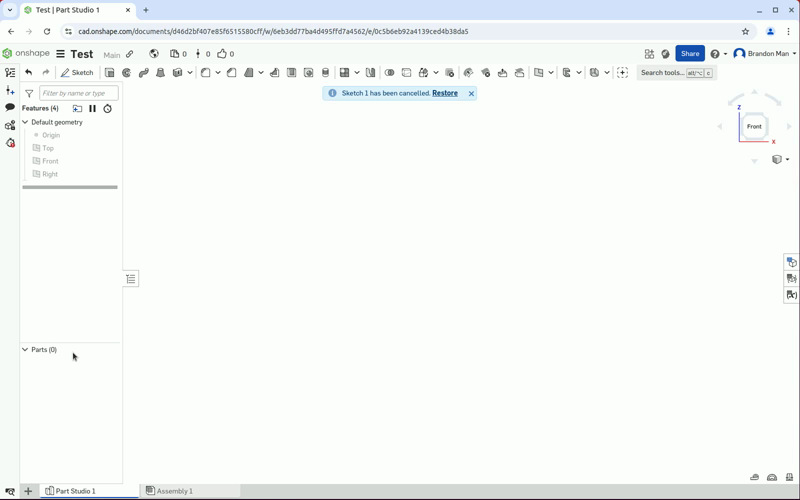
mouse_move(73, 352)
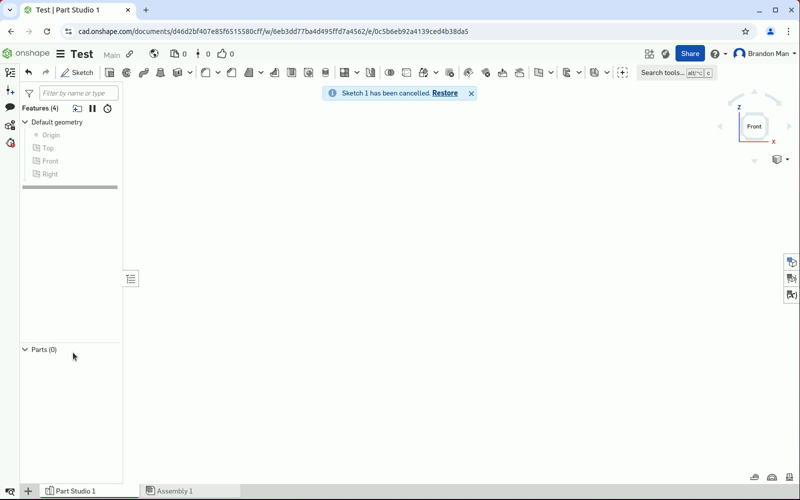
key(shift+y)
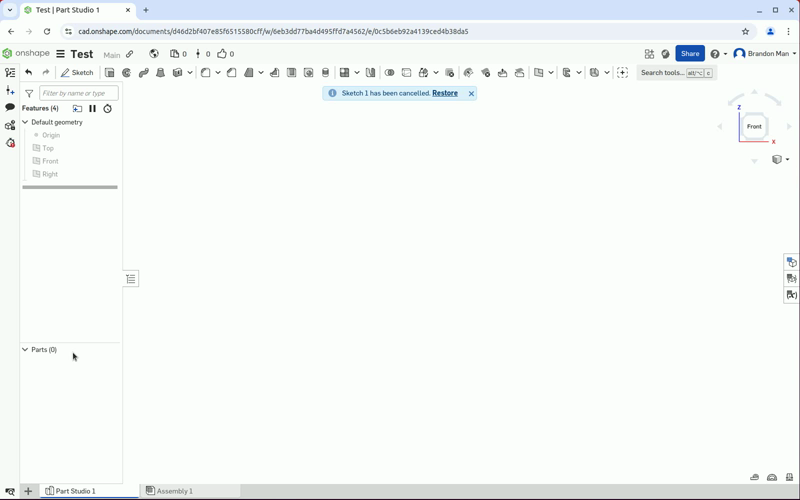
key(shift+s)
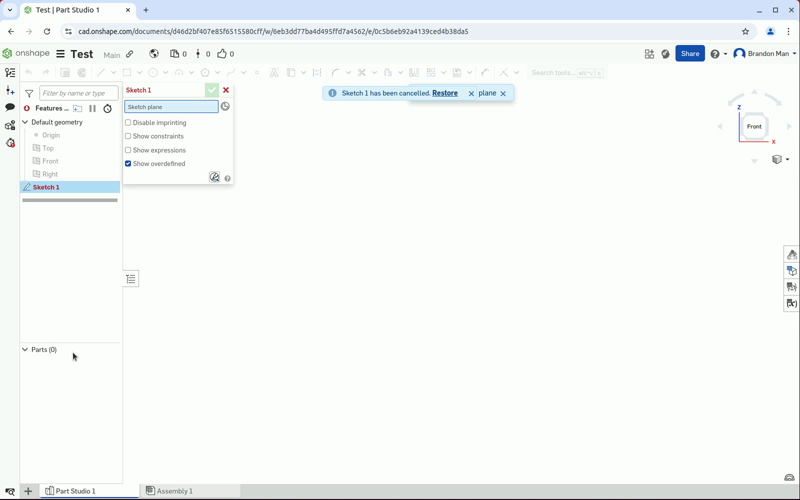
mouse_move(73, 163)
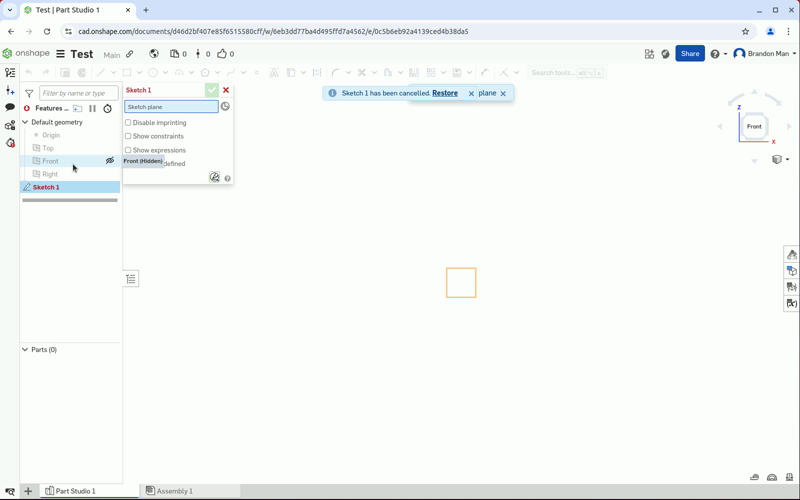
click(73, 163)
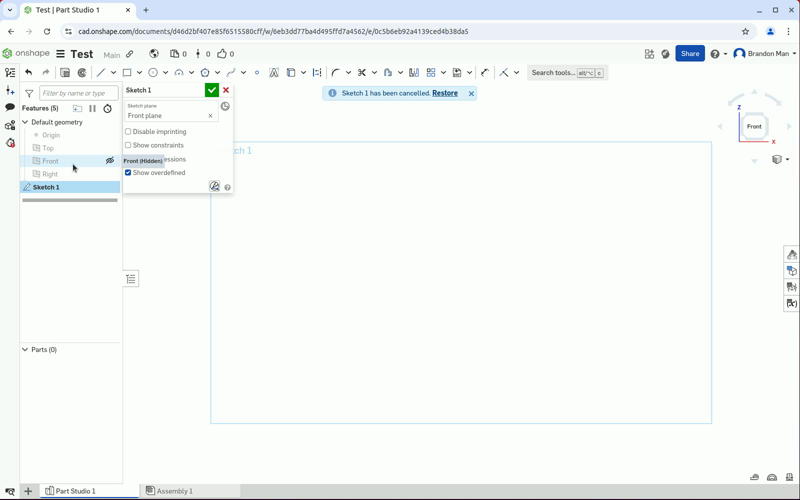
mouse_move(73, 352)
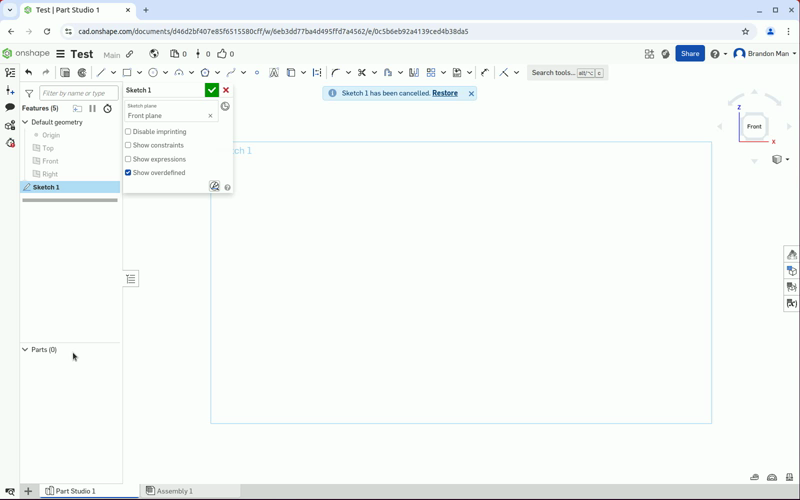
key(y)
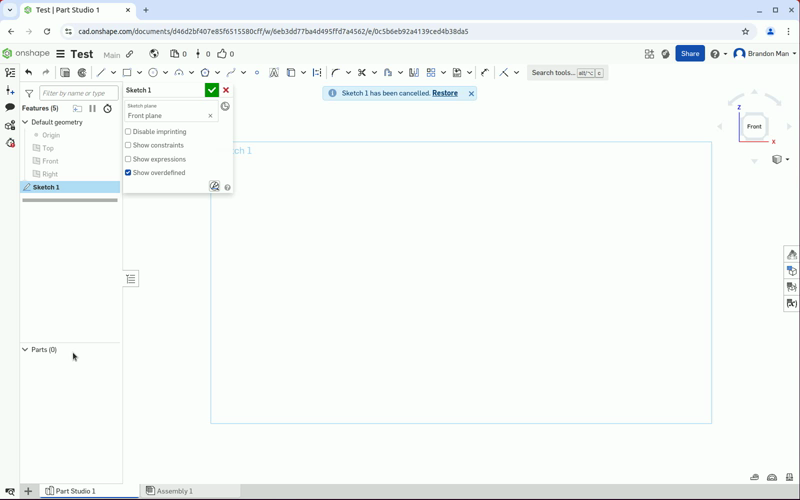
key(l)
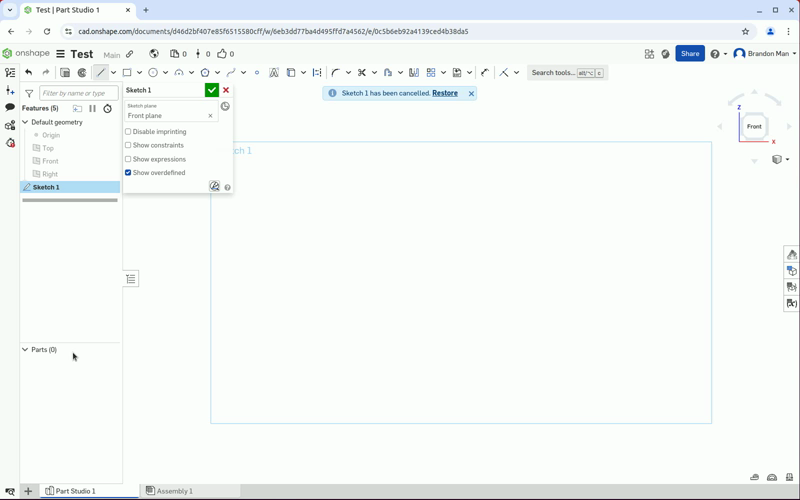
key_down(shift)
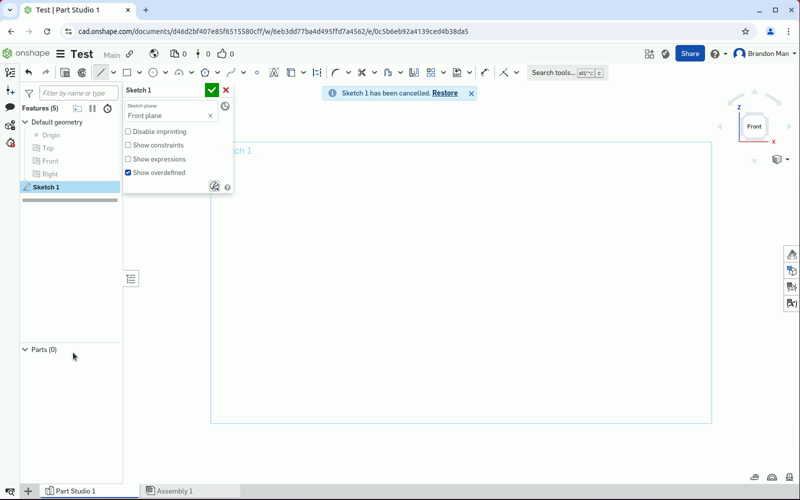
mouse_move(390, 252)
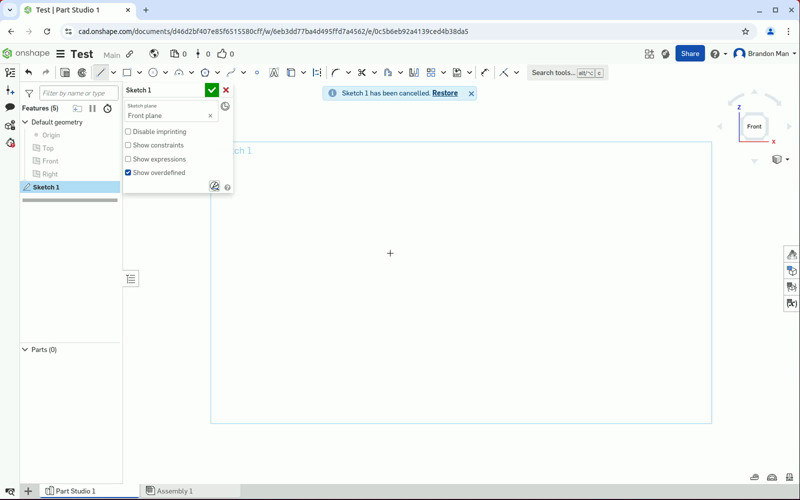
click(390, 252)
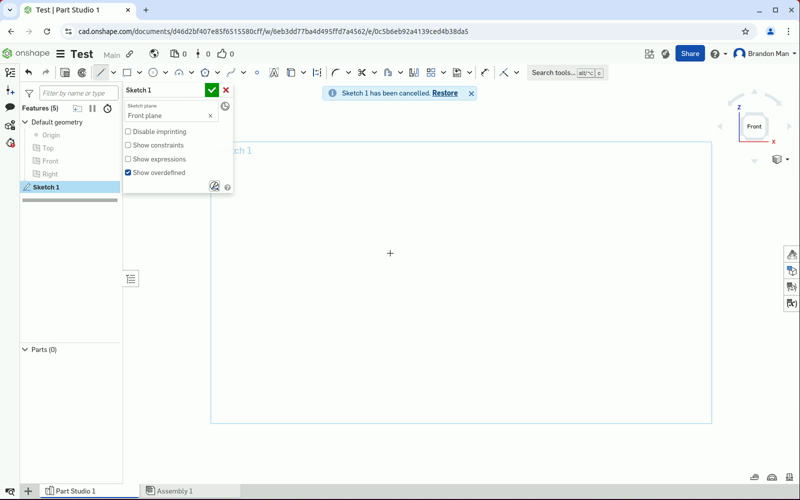
key_up(shift)
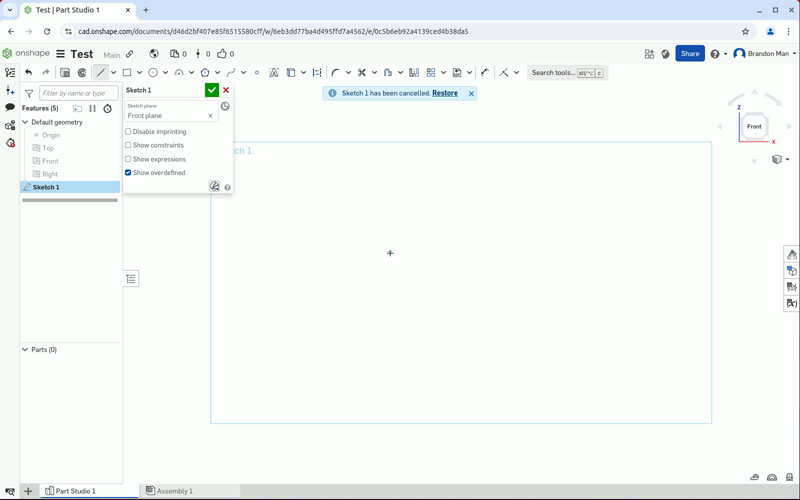
key_down(shift)
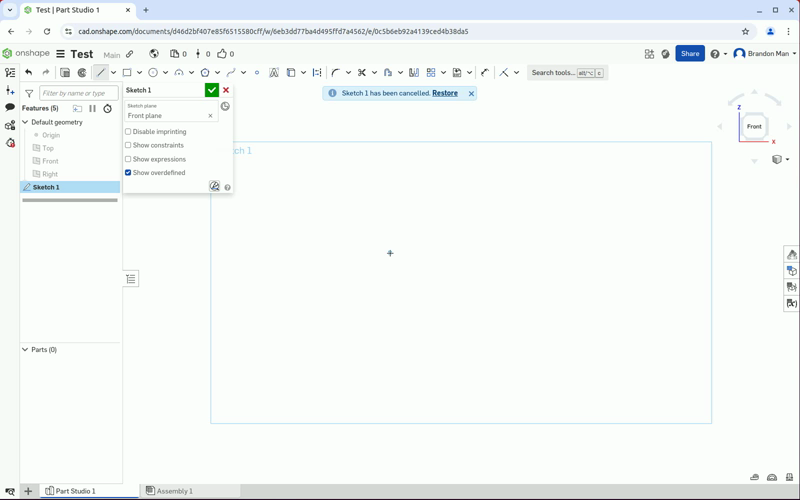
mouse_move(420, 252)
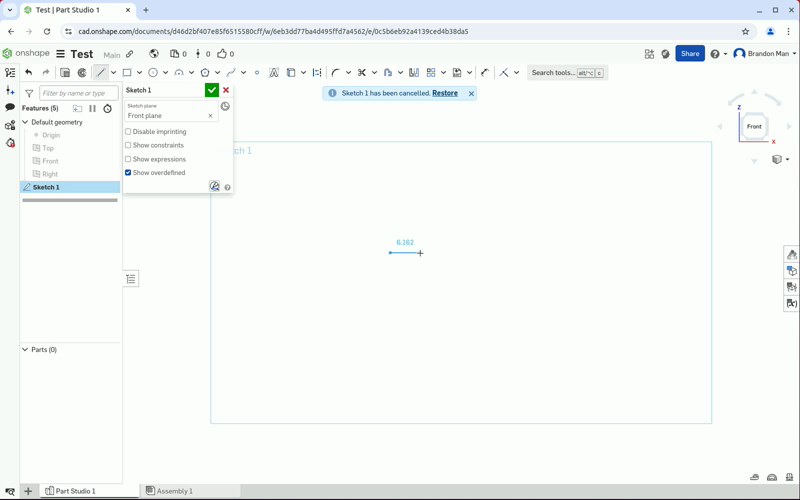
mouse_move(407, 252)
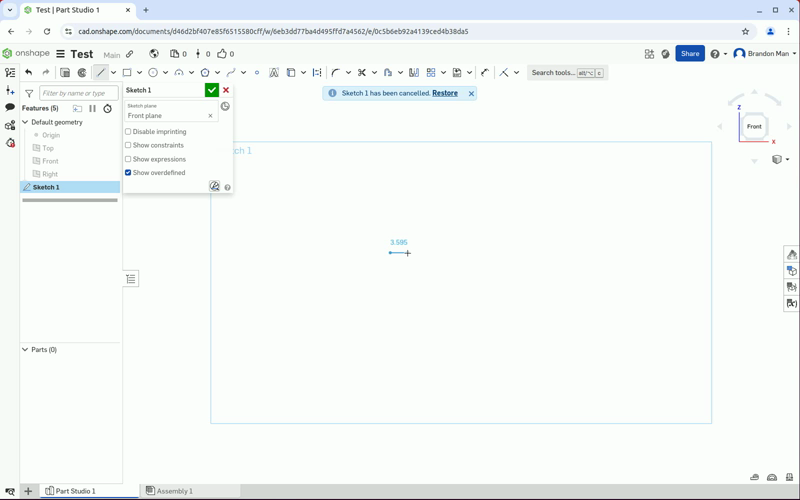
click(407, 252)
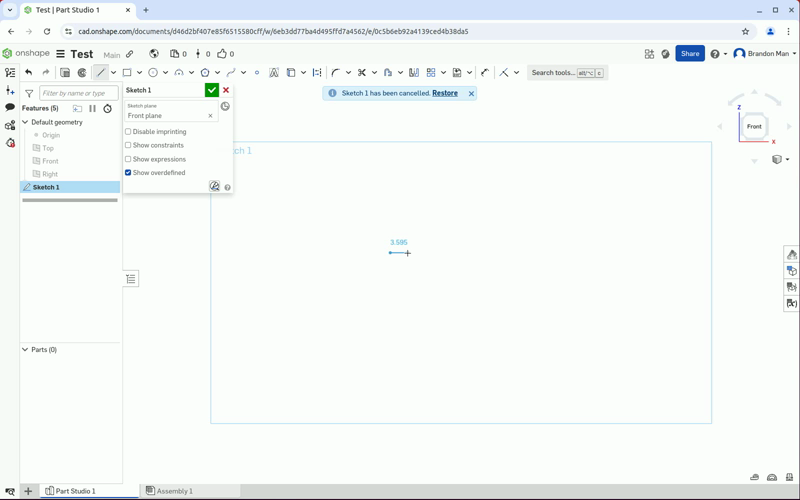
key_up(shift)
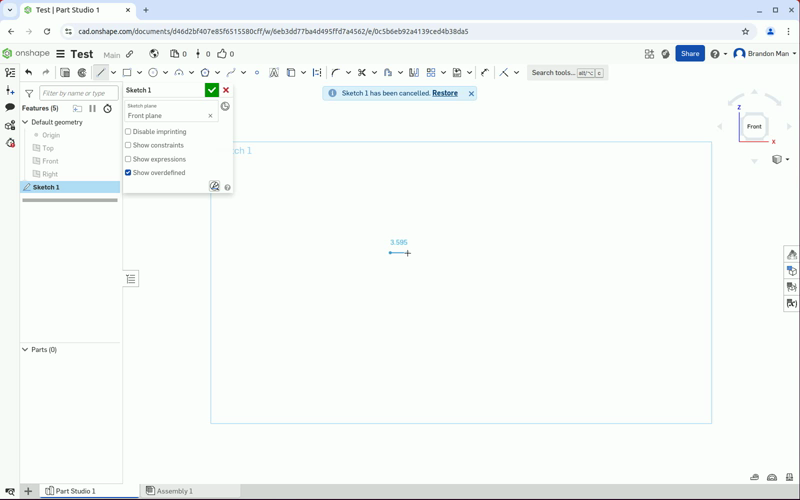
key_down(shift)
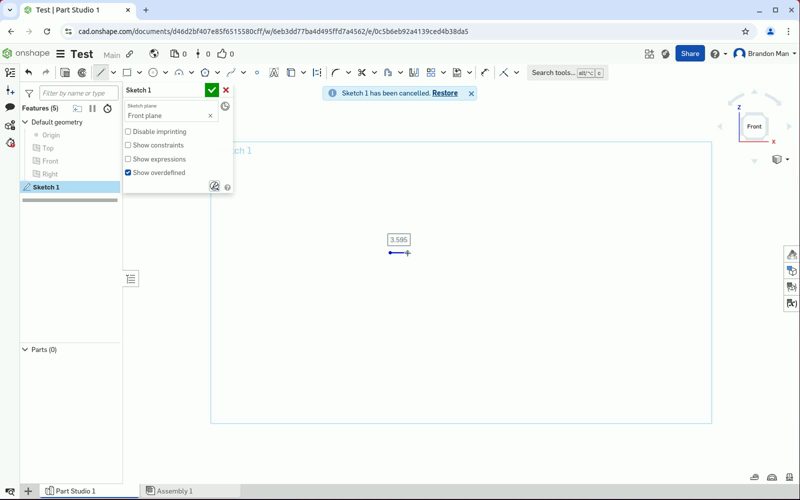
mouse_move(437, 252)
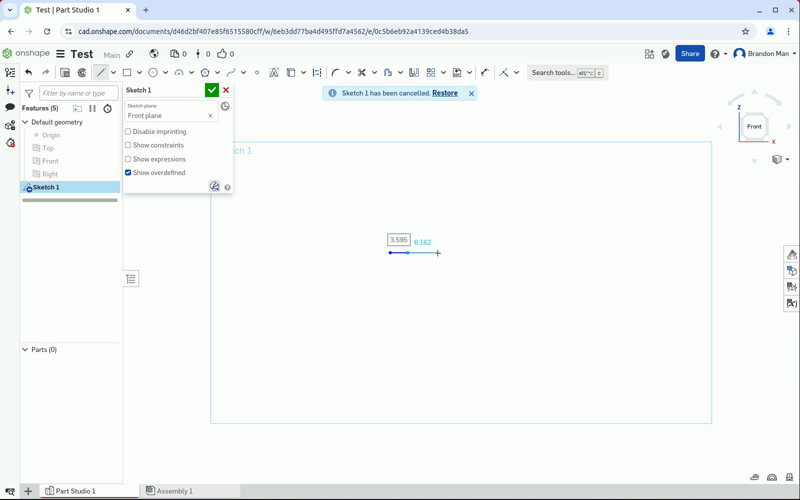
mouse_move(407, 306)
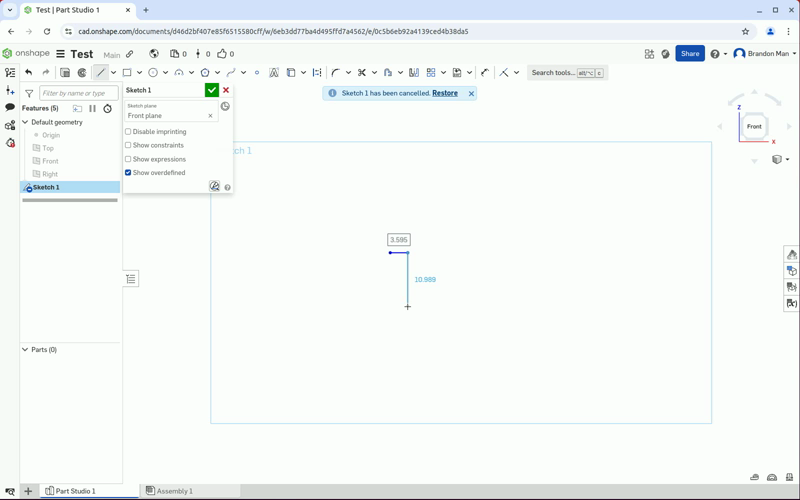
click(407, 306)
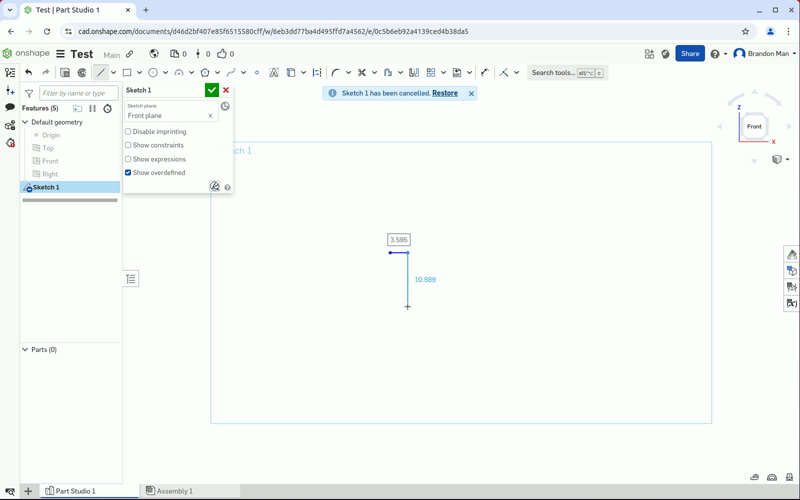
key_up(shift)
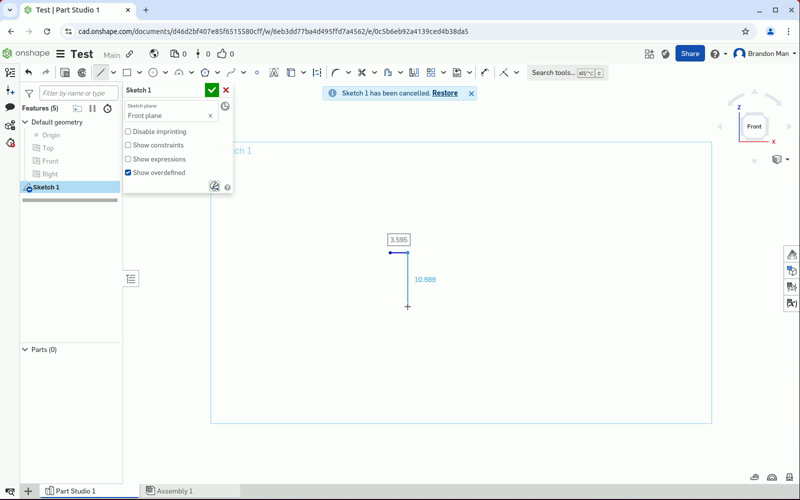
key_down(shift)
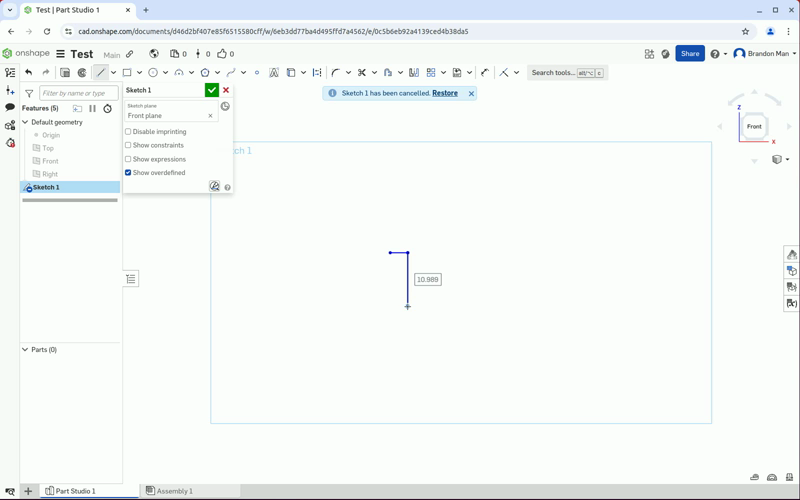
mouse_move(478, 306)
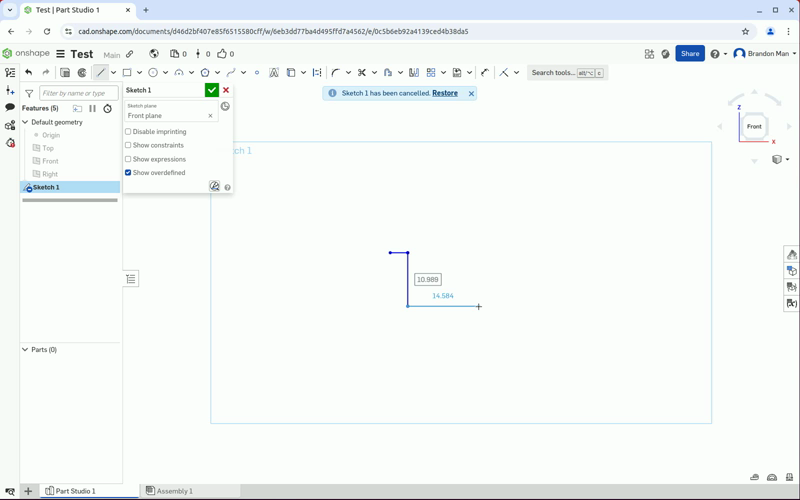
click(478, 306)
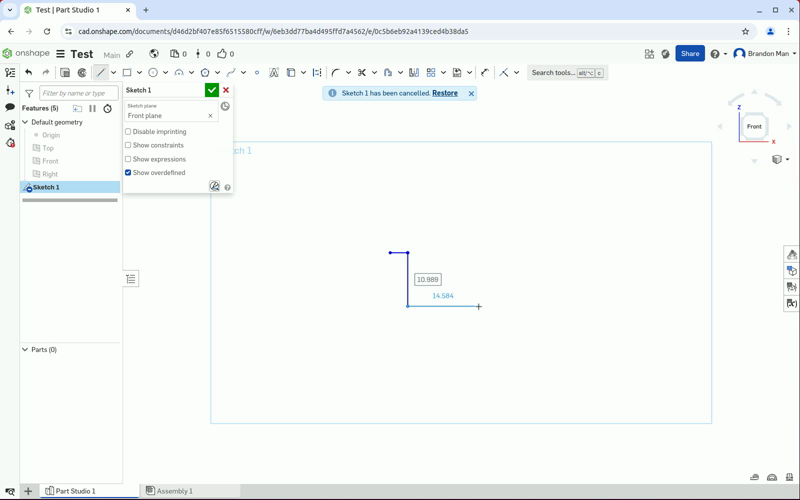
key_up(shift)
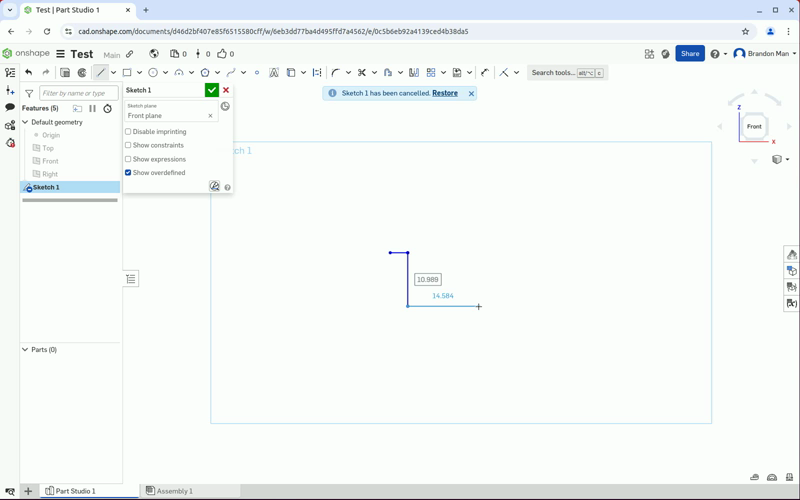
key_down(shift)
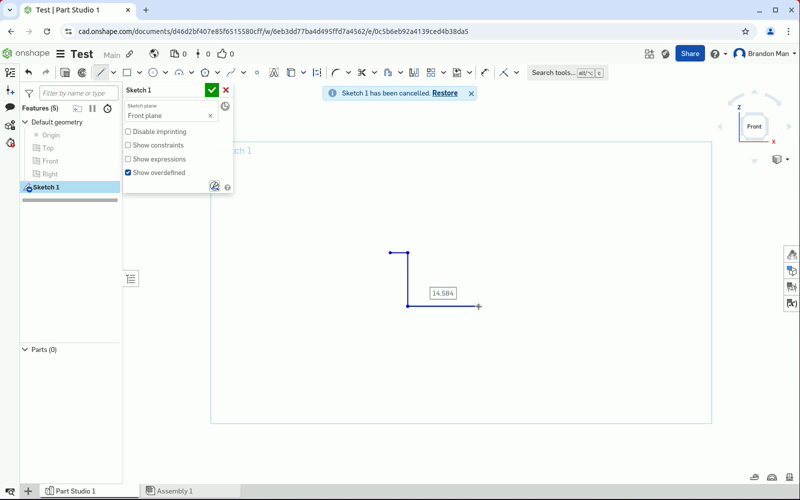
mouse_move(508, 306)
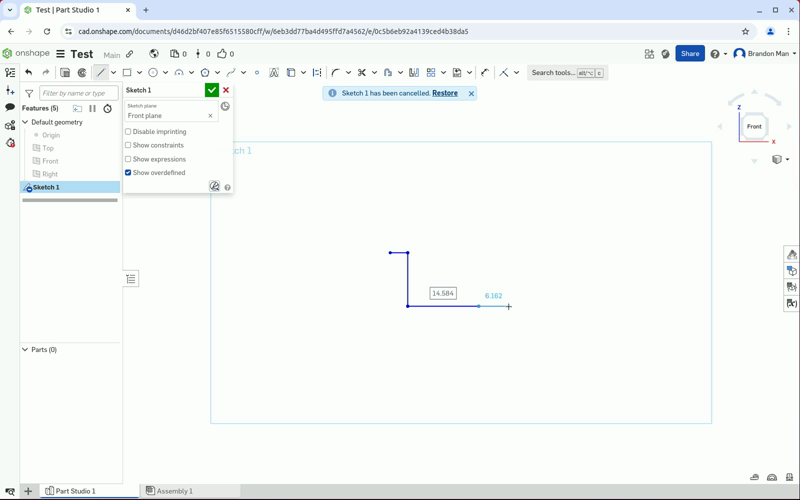
mouse_move(478, 323)
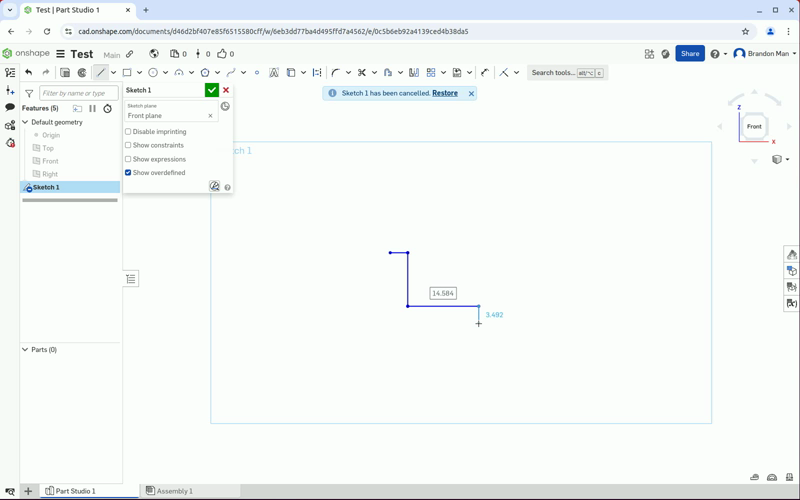
click(478, 323)
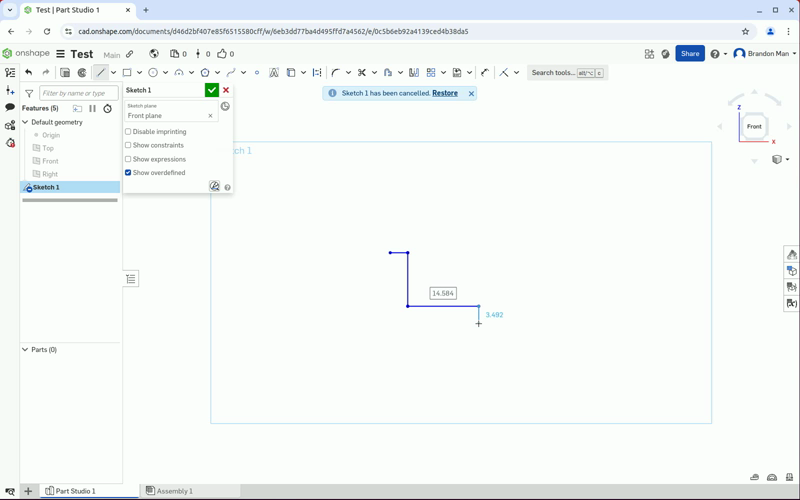
key_up(shift)
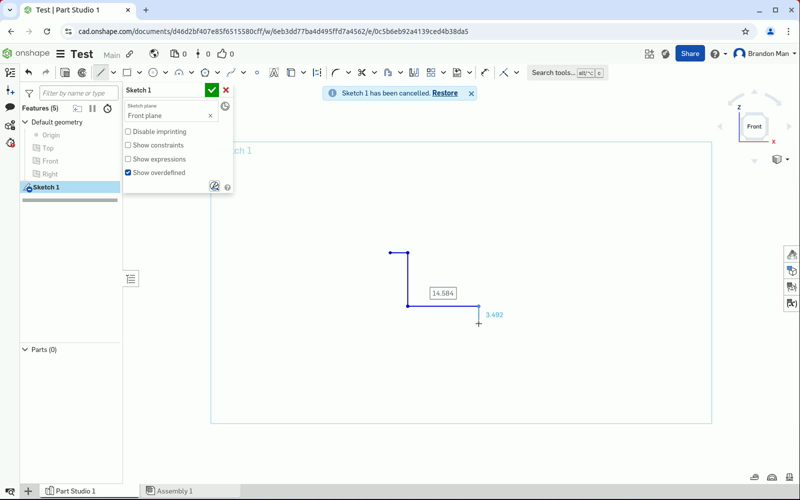
key_down(shift)
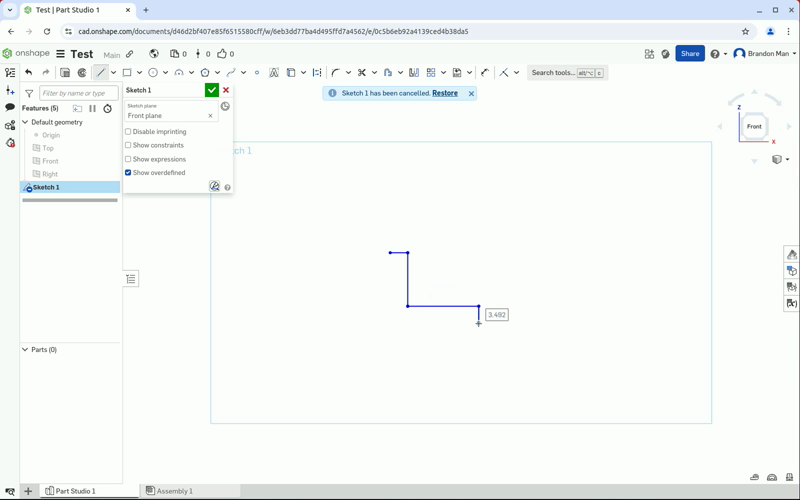
mouse_move(572, 323)
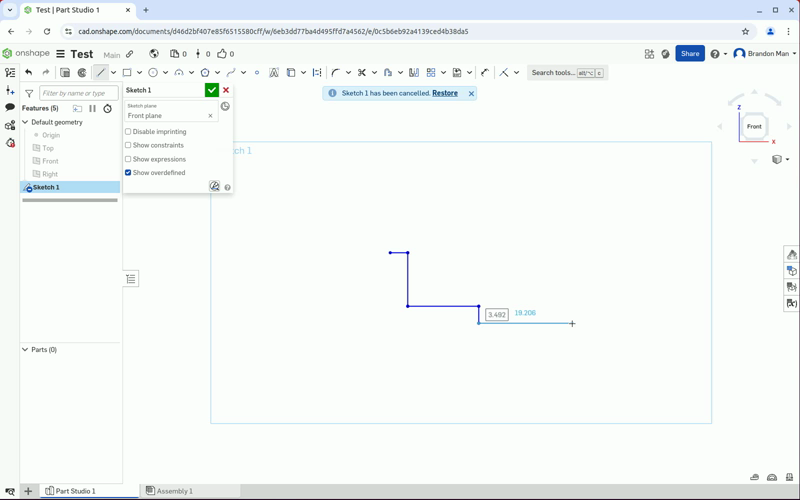
click(572, 323)
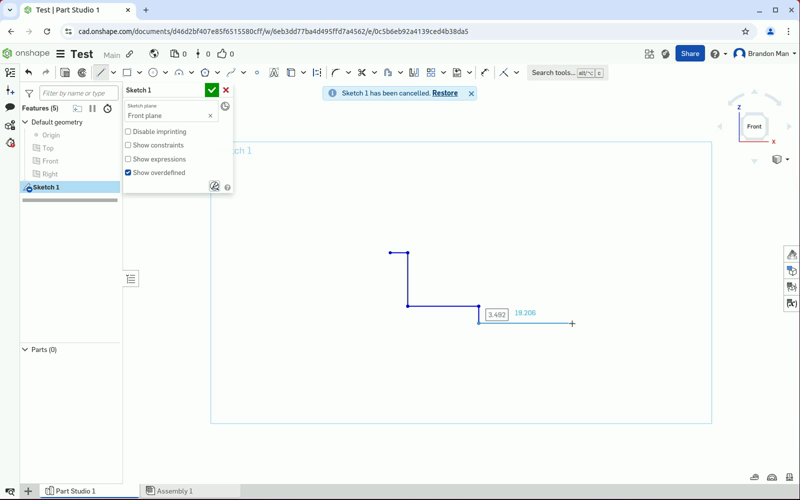
key_up(shift)
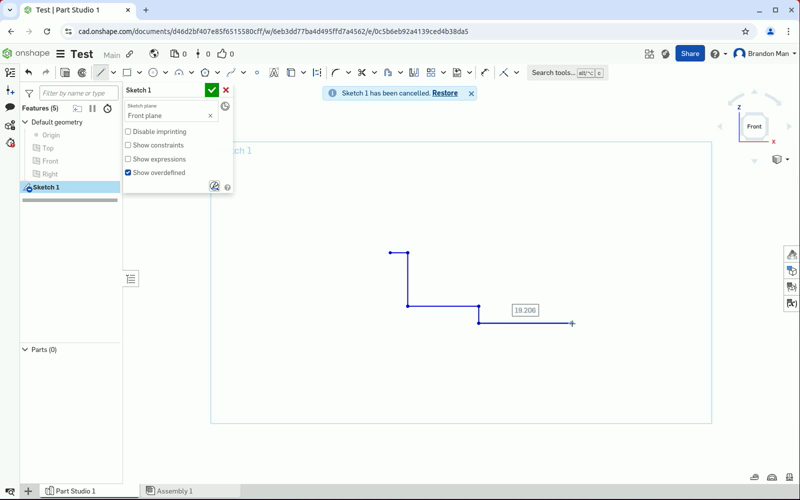
key_down(shift)
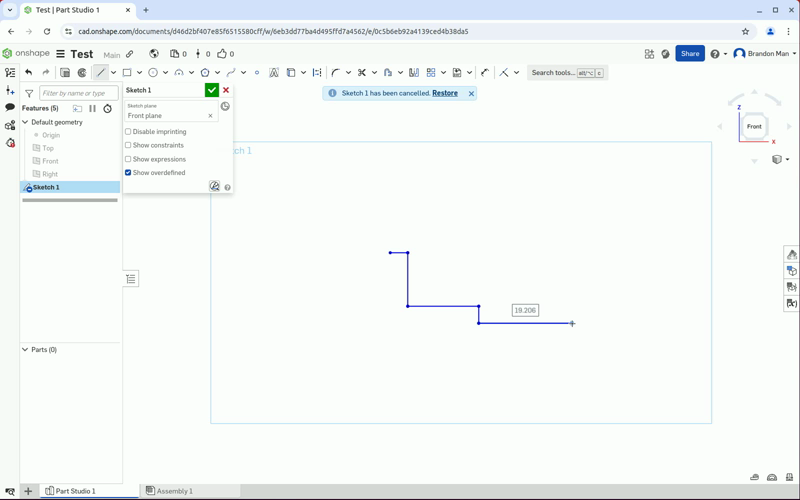
mouse_move(589, 323)
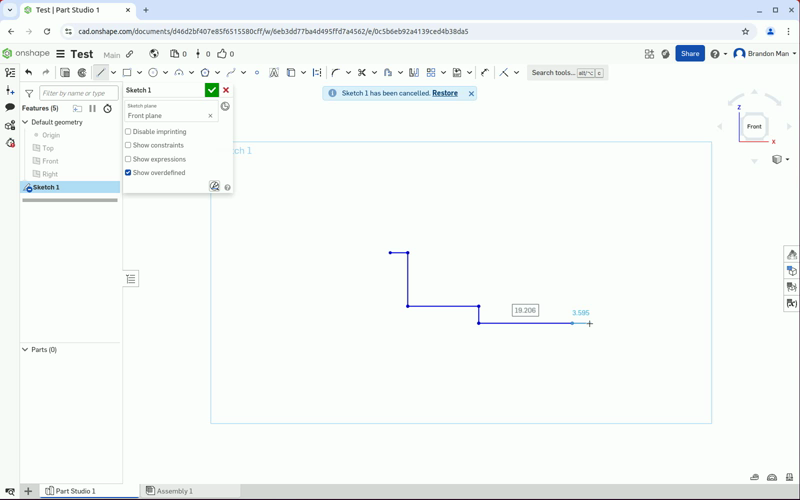
mouse_move(572, 264)
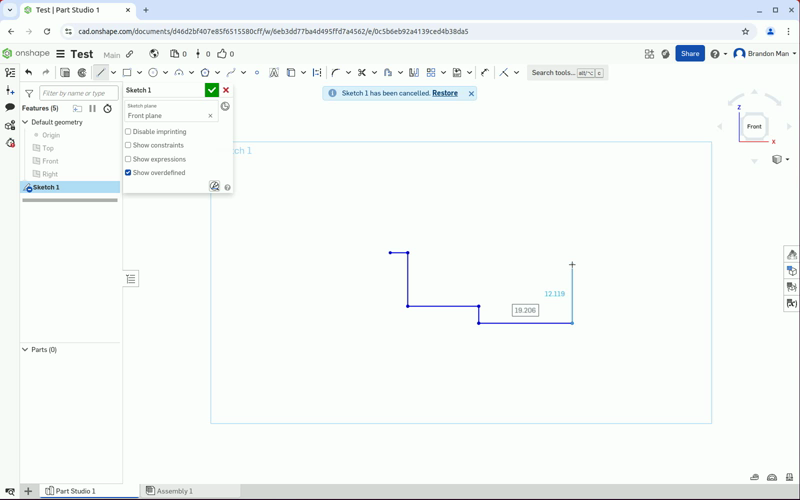
click(572, 264)
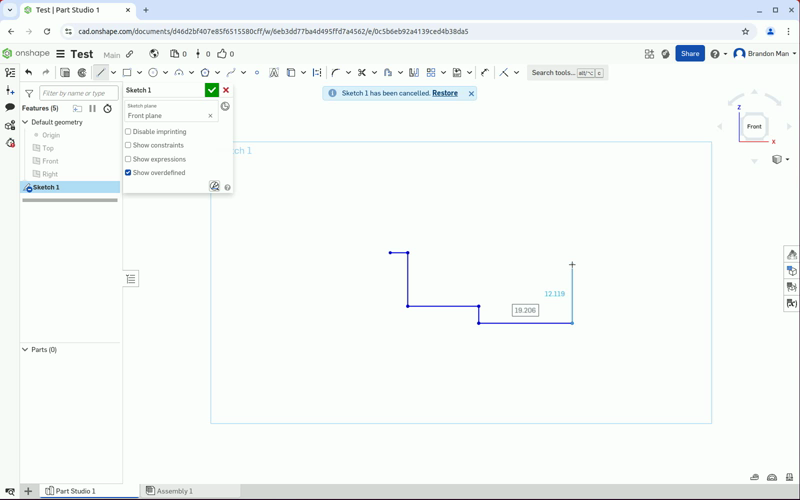
key_up(shift)
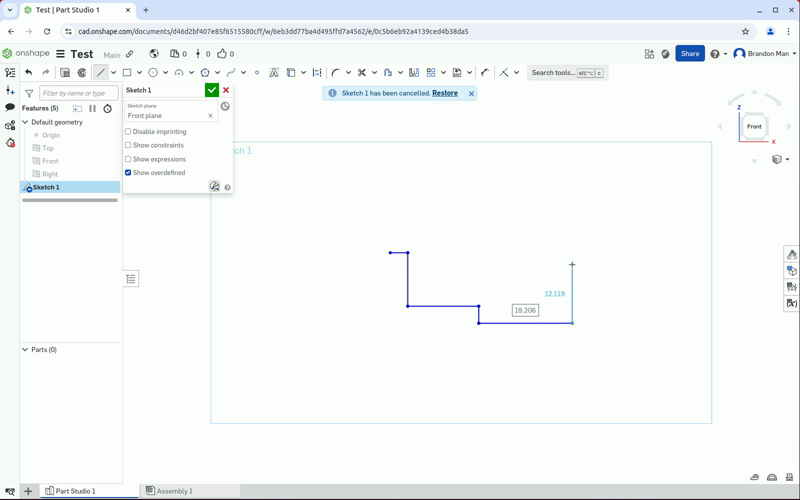
key_down(shift)
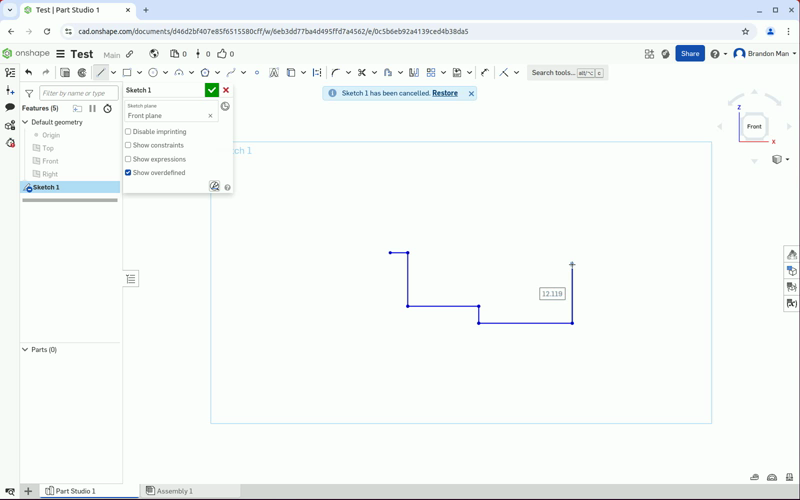
mouse_move(440, 227)
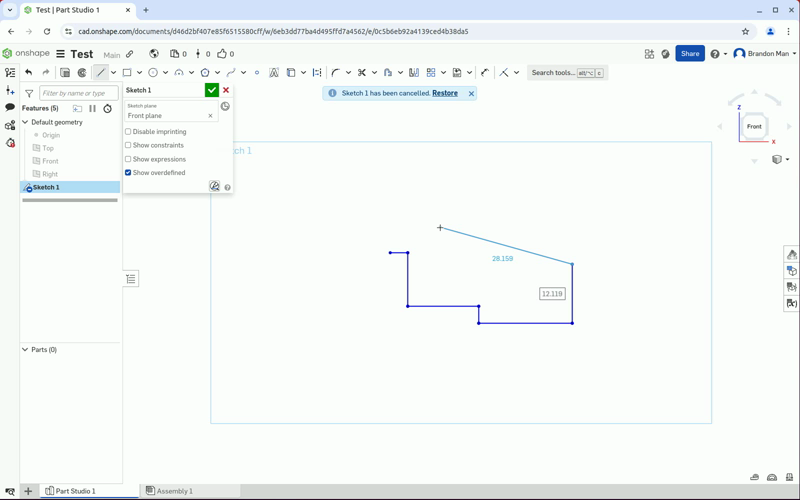
click(440, 227)
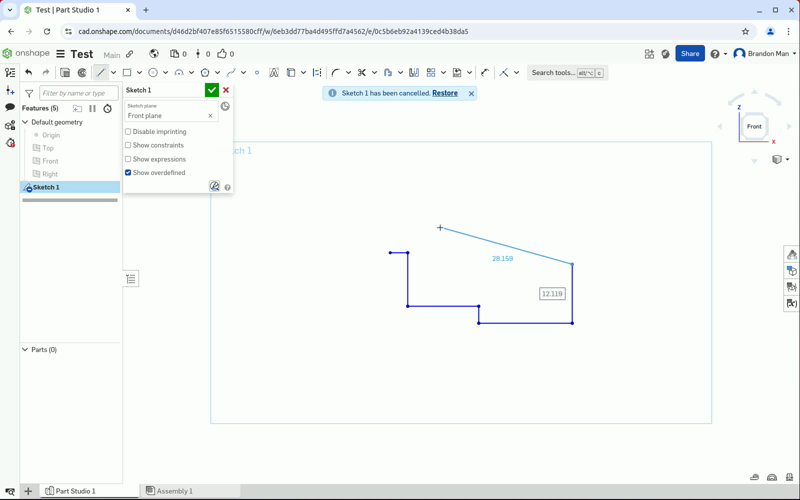
key_up(shift)
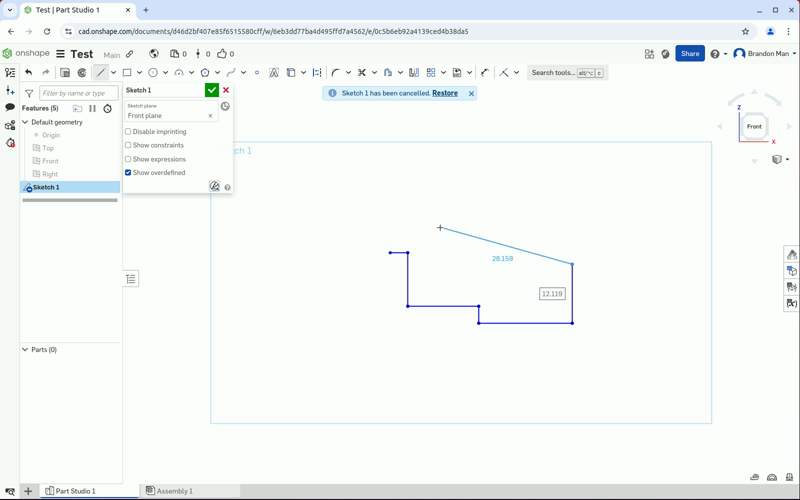
key_down(shift)
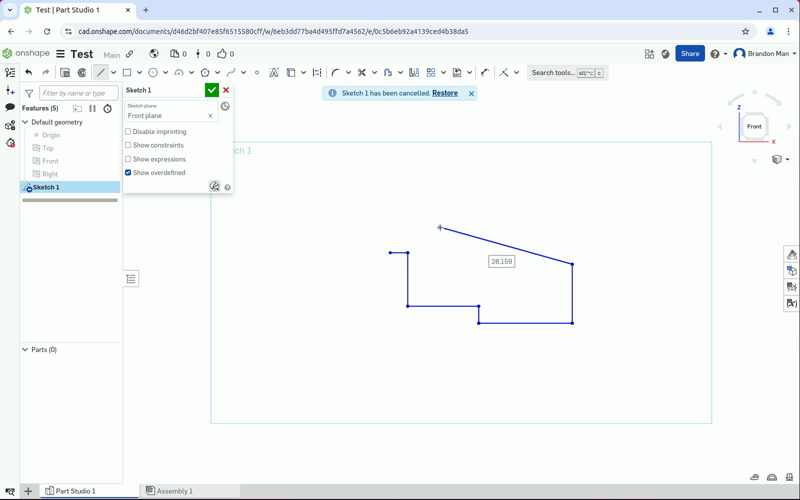
mouse_move(470, 227)
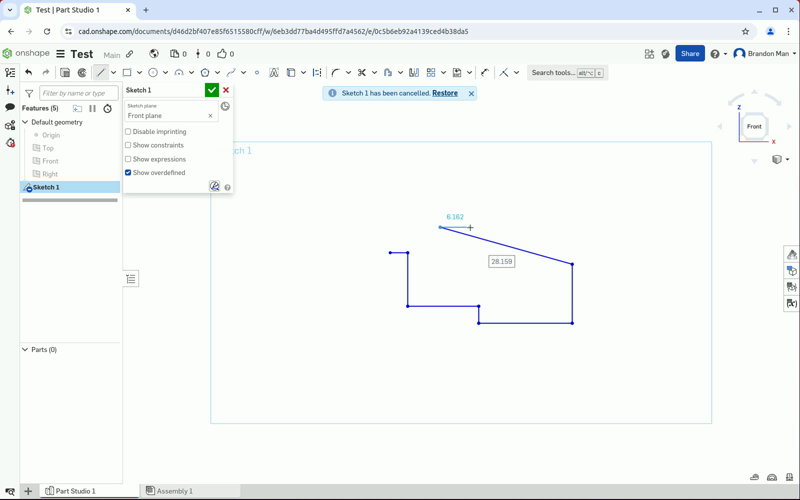
mouse_move(390, 227)
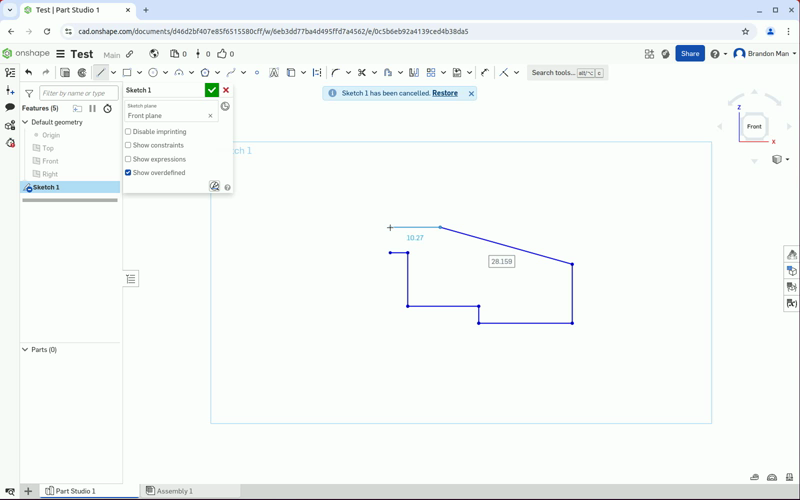
click(390, 227)
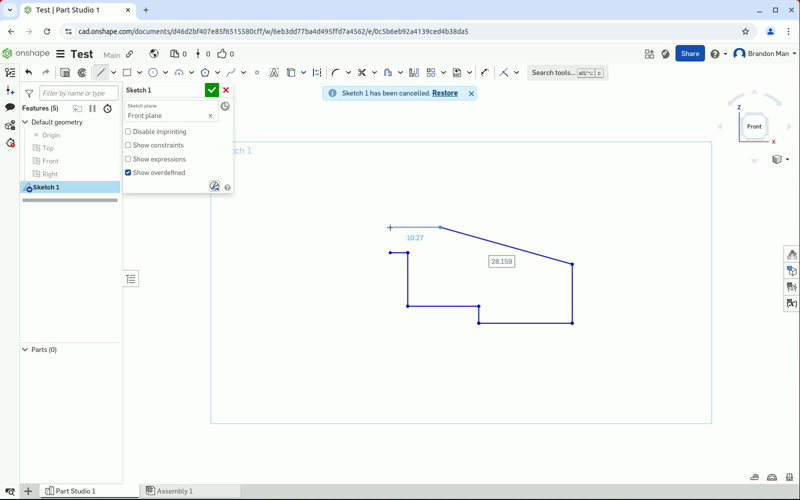
key_up(shift)
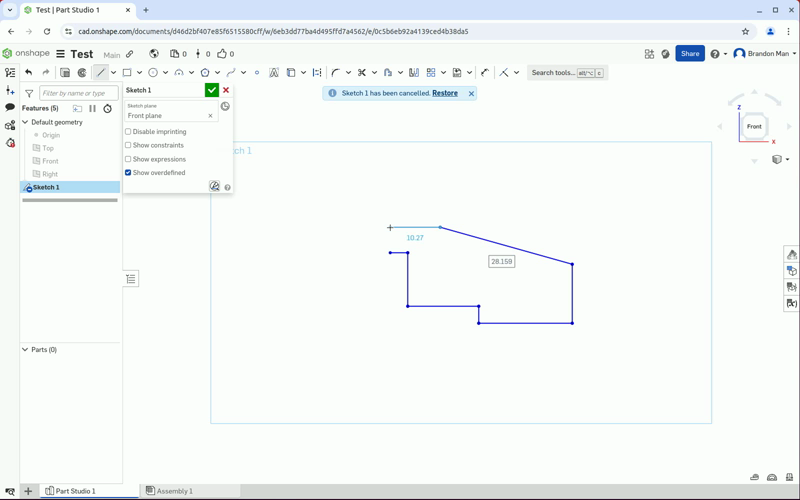
mouse_move(420, 227)
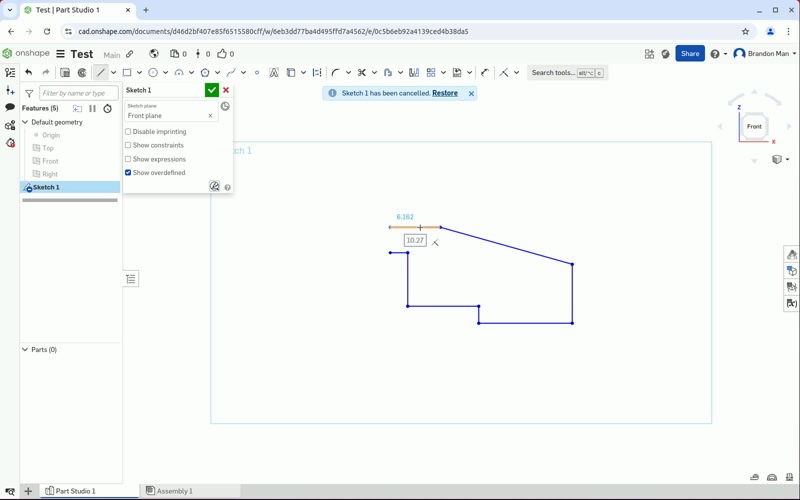
key_down(shift)
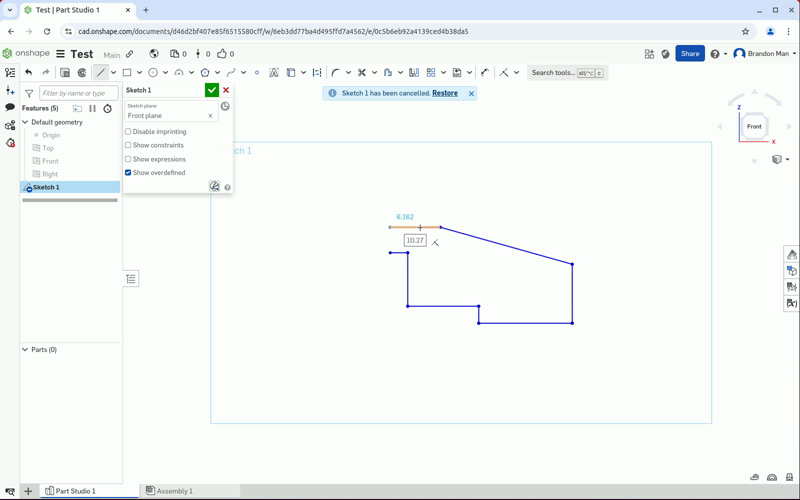
mouse_move(390, 252)
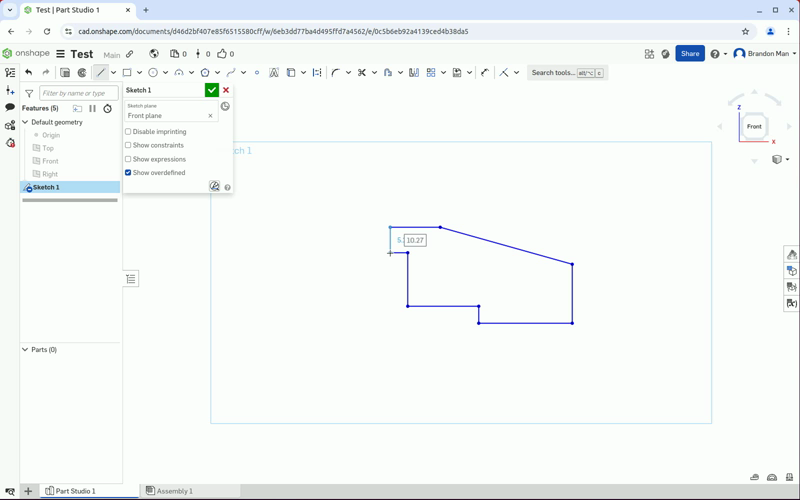
key_up(shift)
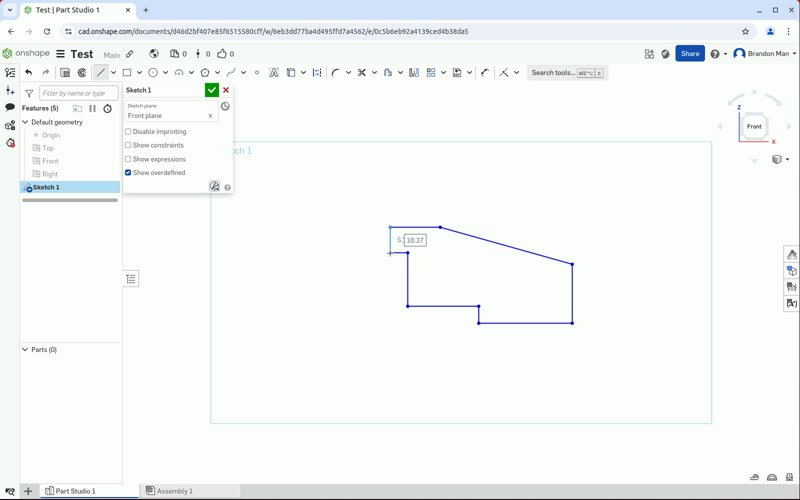
click(390, 252)
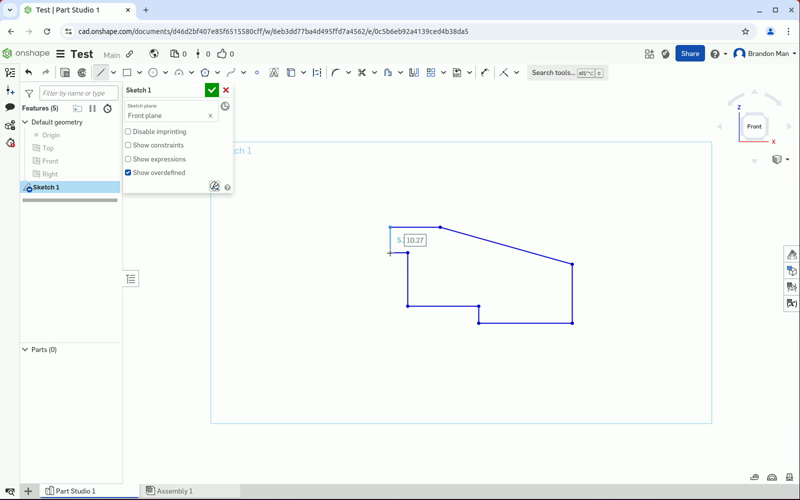
key(esc)
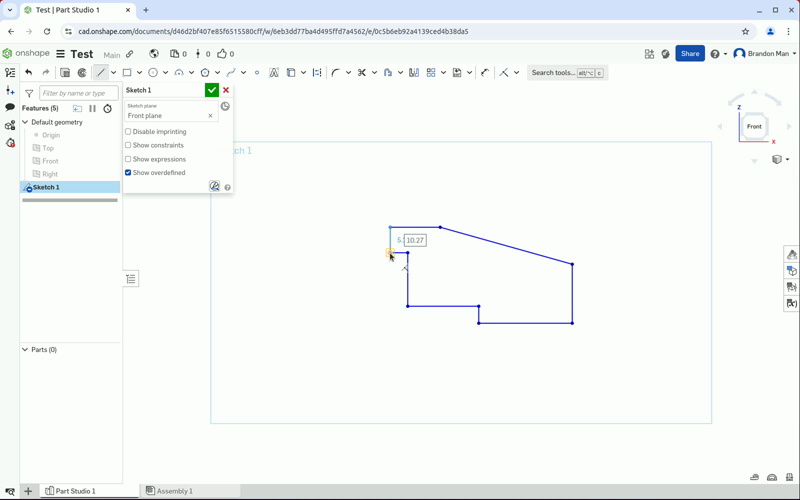
key(c)
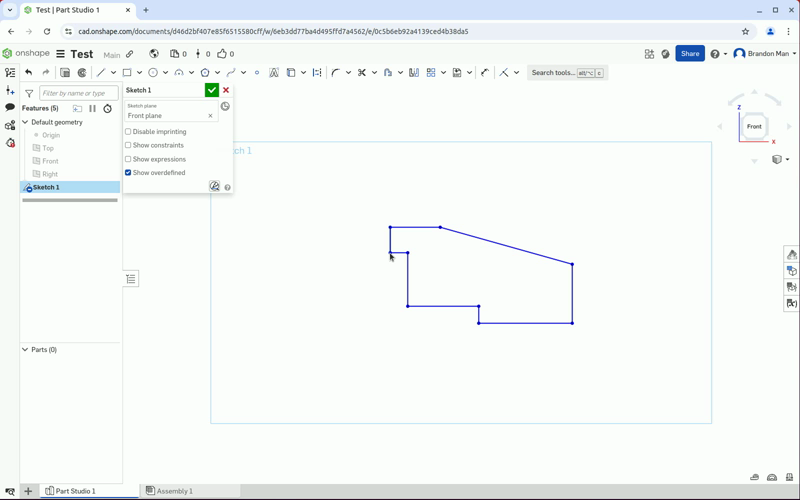
key_down(shift)
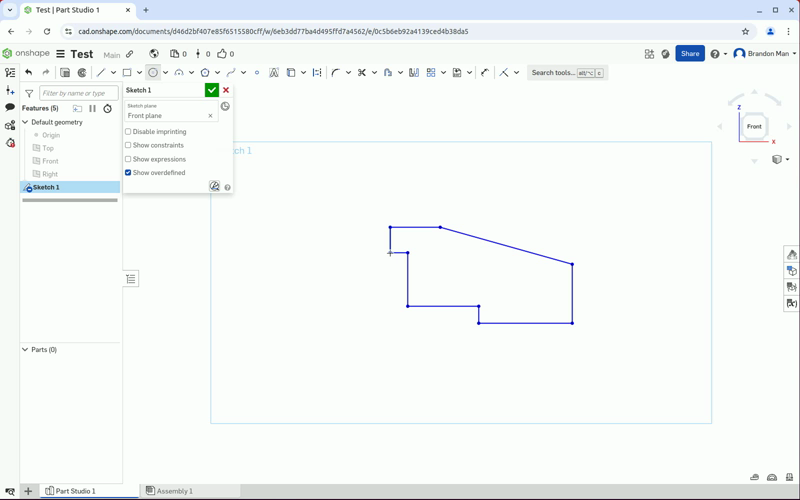
mouse_move(541, 294)
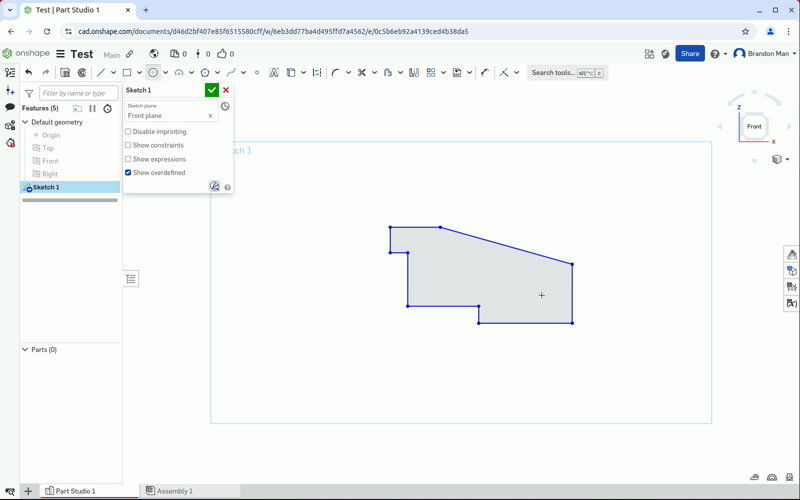
click(541, 294)
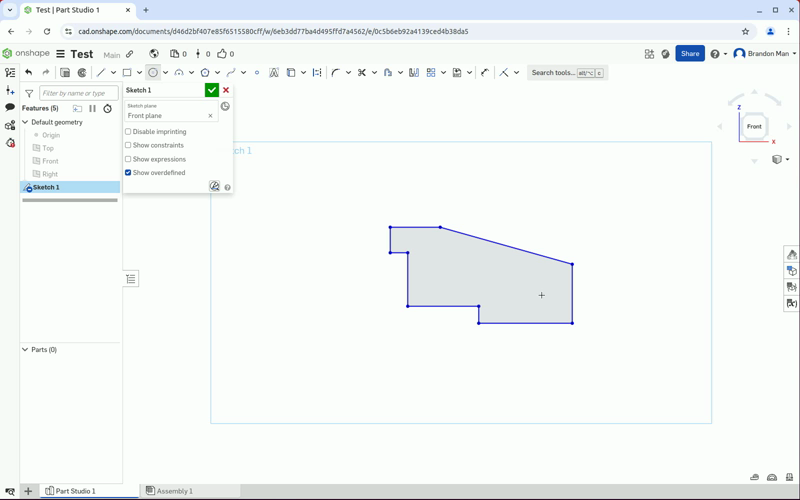
key_up(shift)
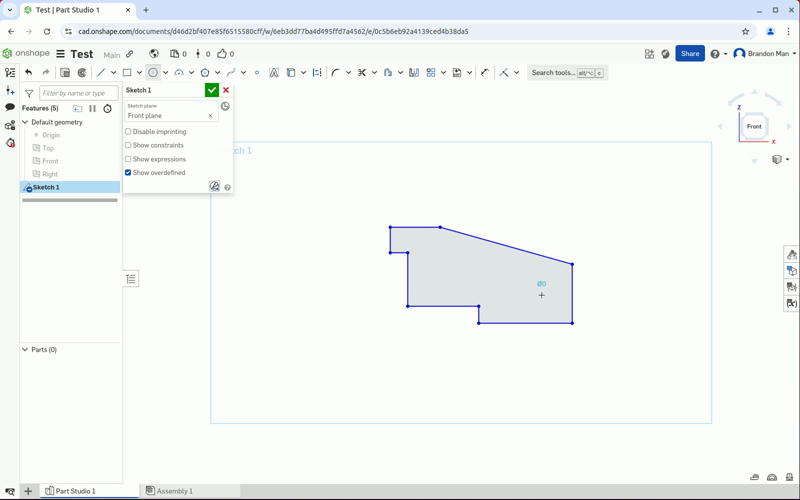
mouse_move(555, 294)
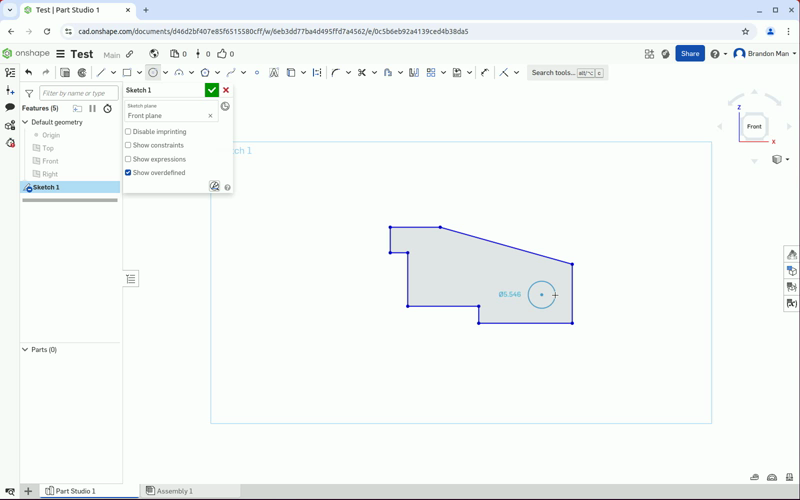
click(555, 294)
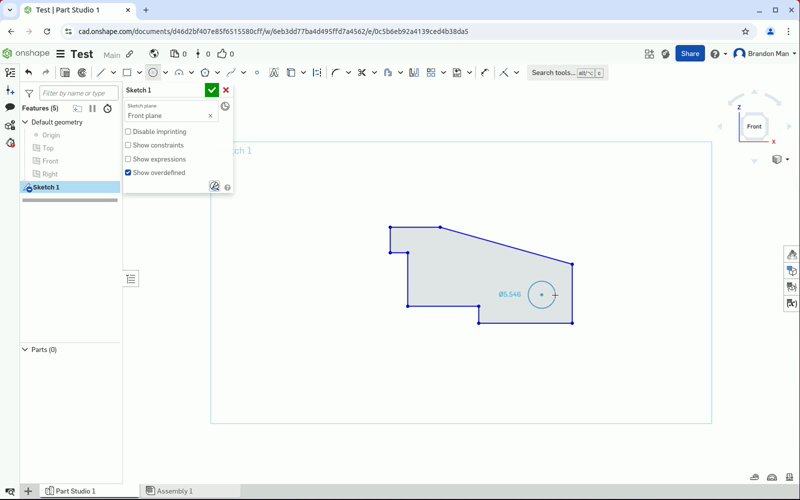
key(esc)
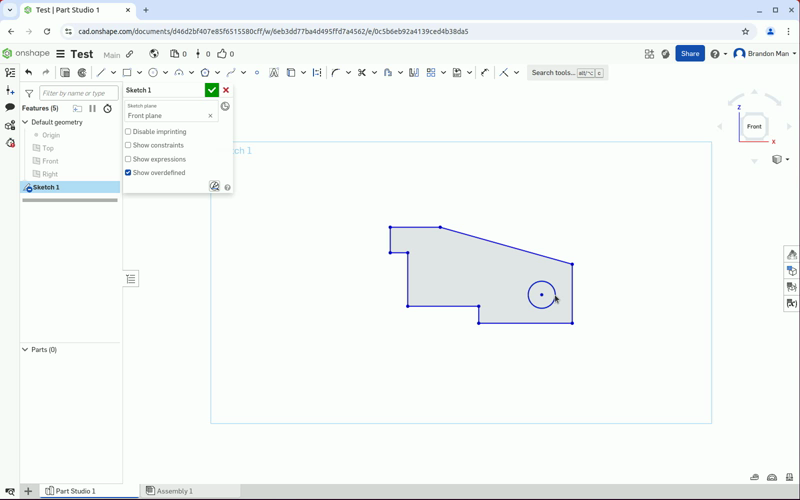
mouse_move(501, 273)
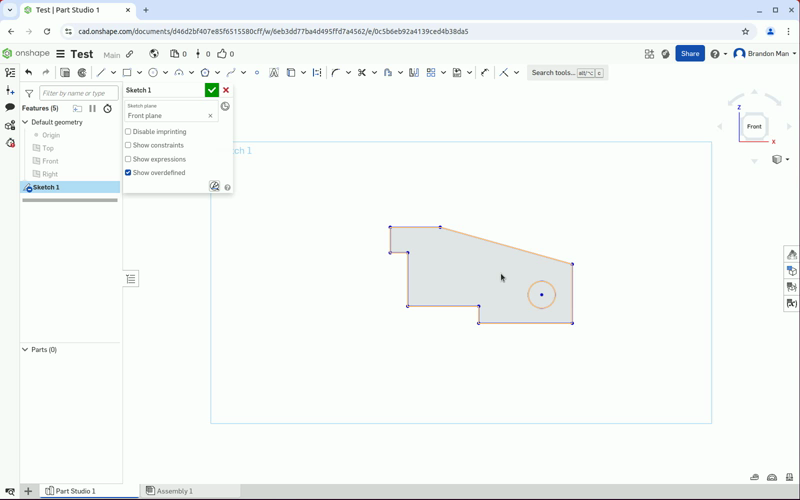
click(501, 273)
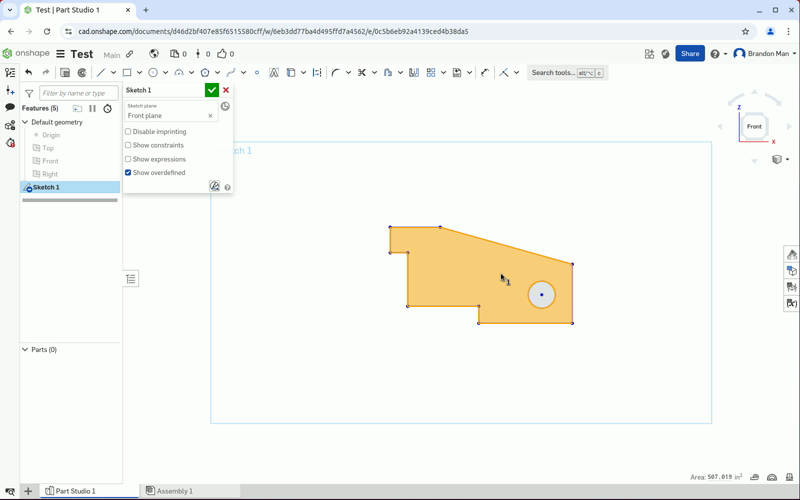
mouse_move(73, 352)
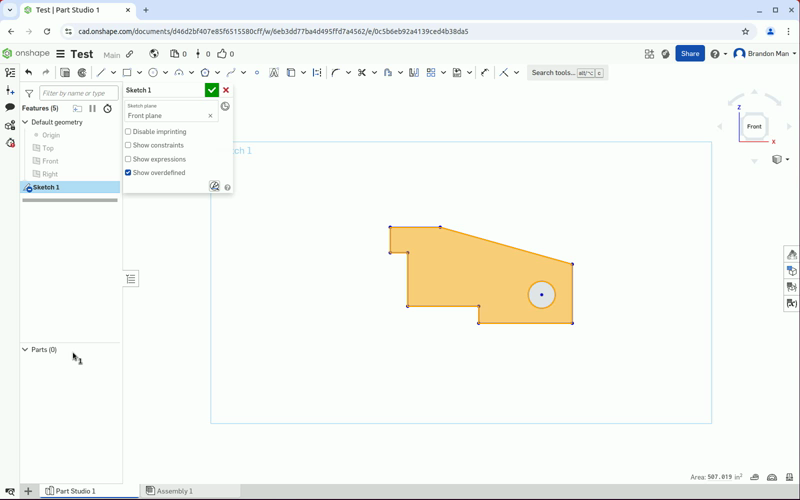
key(shift+y)
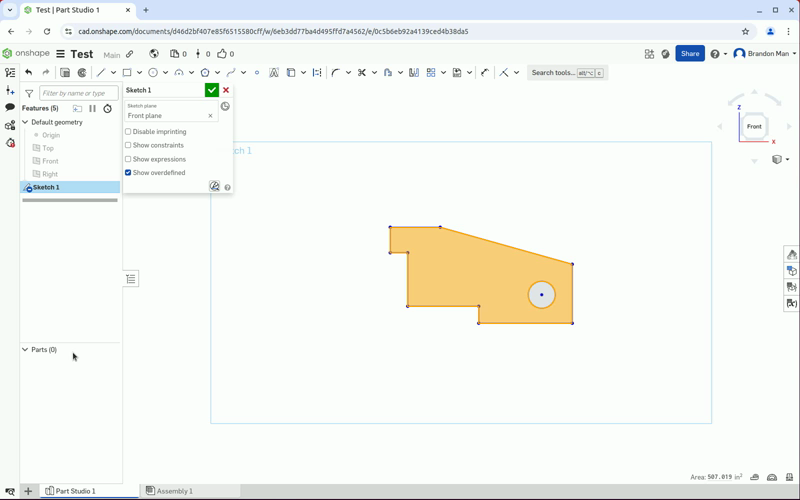
key(shift+e)
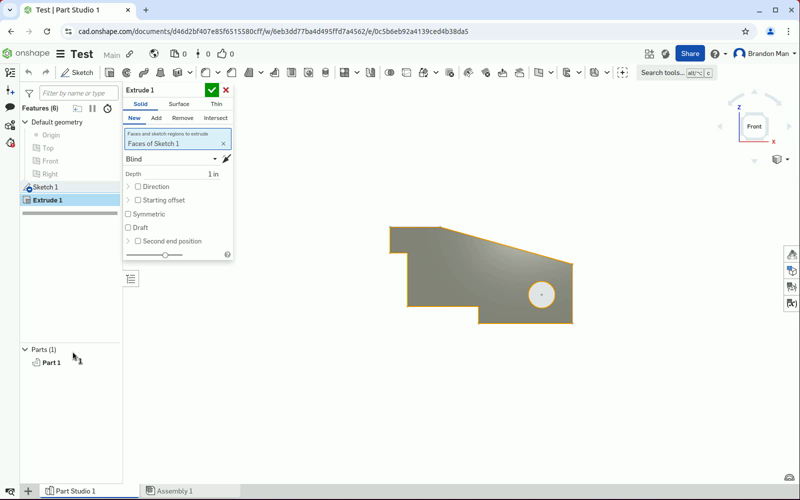
mouse_move(143, 106)
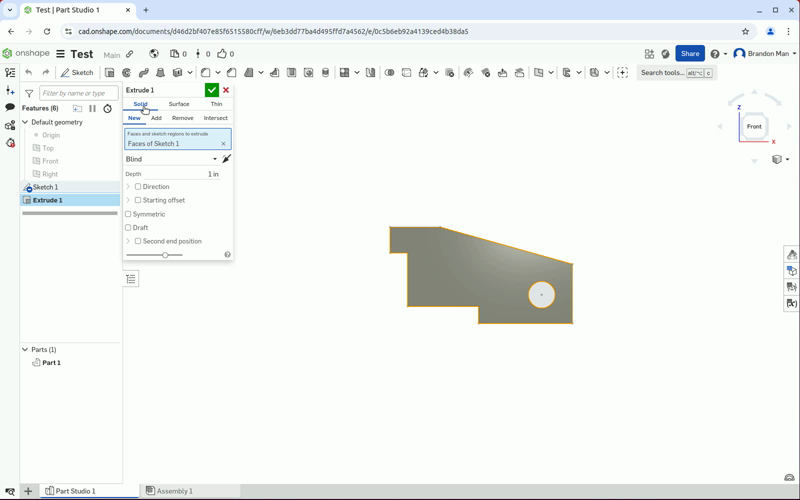
click(143, 106)
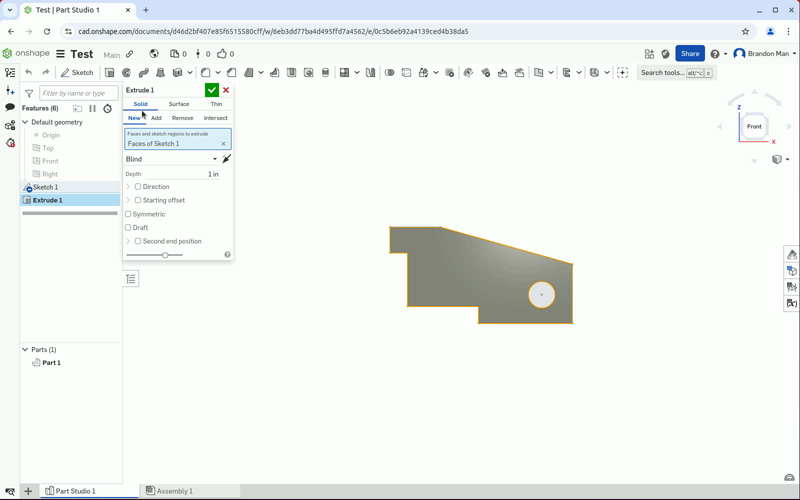
mouse_move(137, 120)
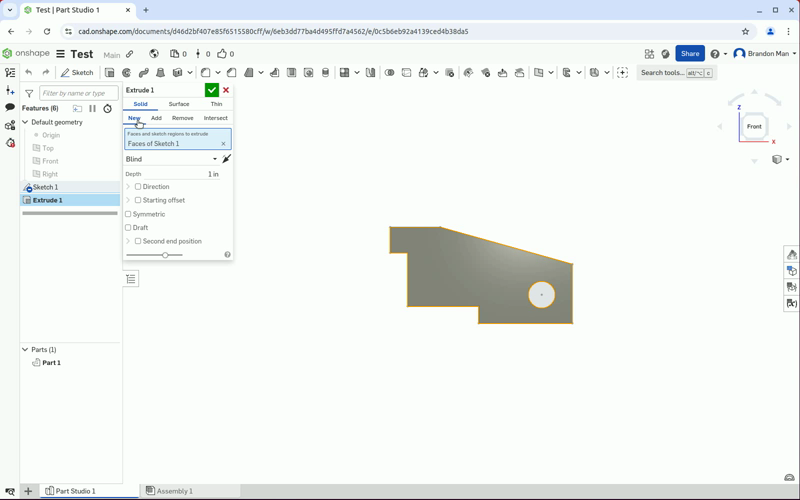
click(137, 120)
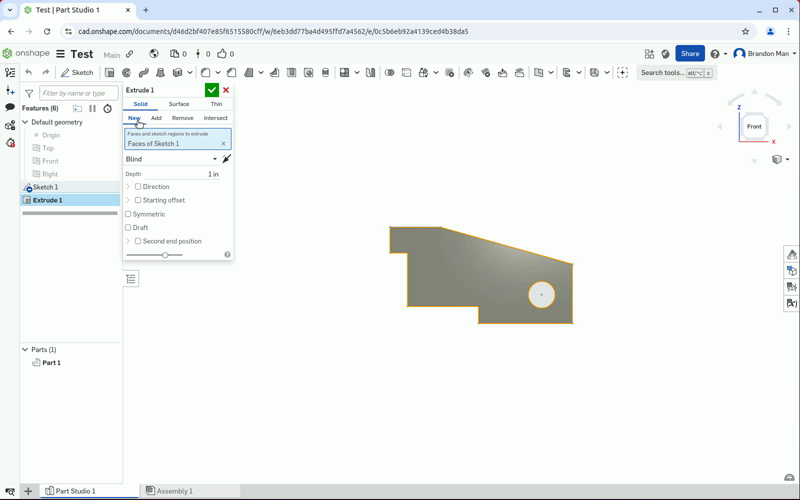
key(tab, 4)
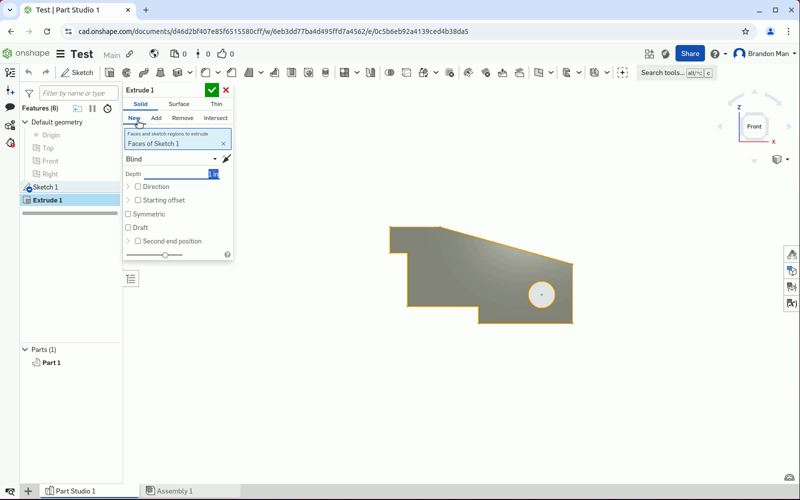
text(3.611)
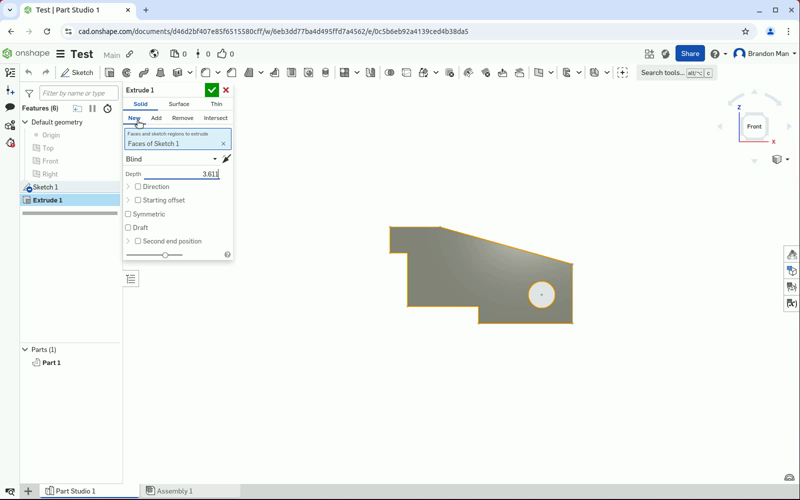
key(enter)
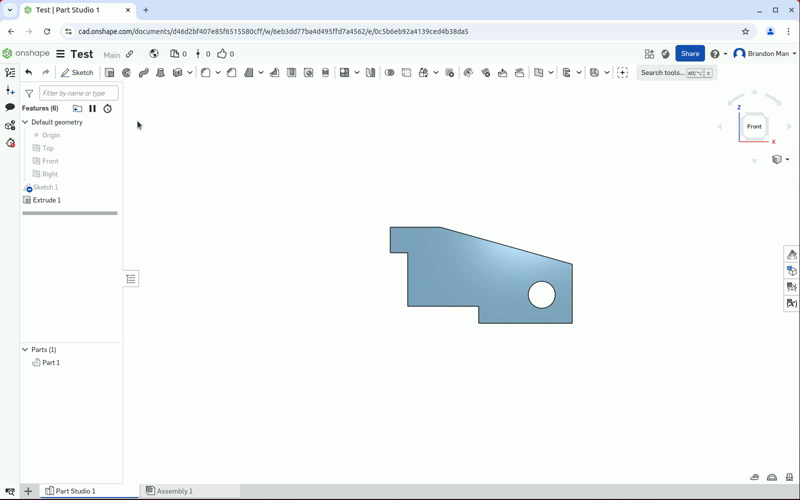
key(shift+h)
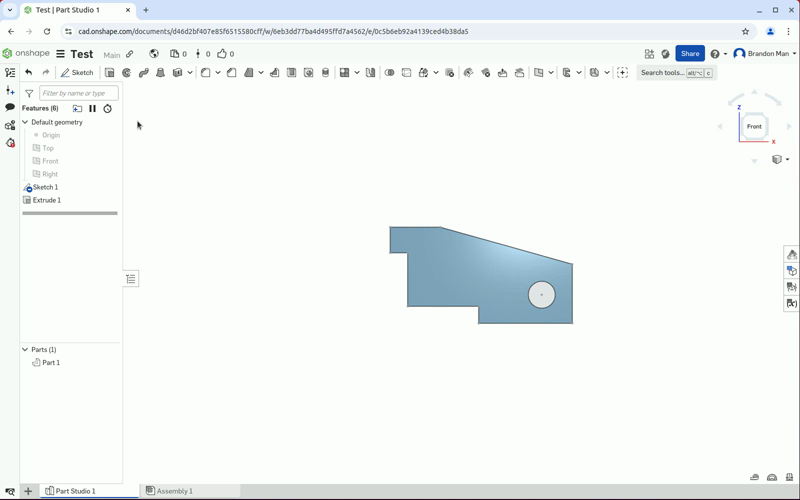
key(shift+h)
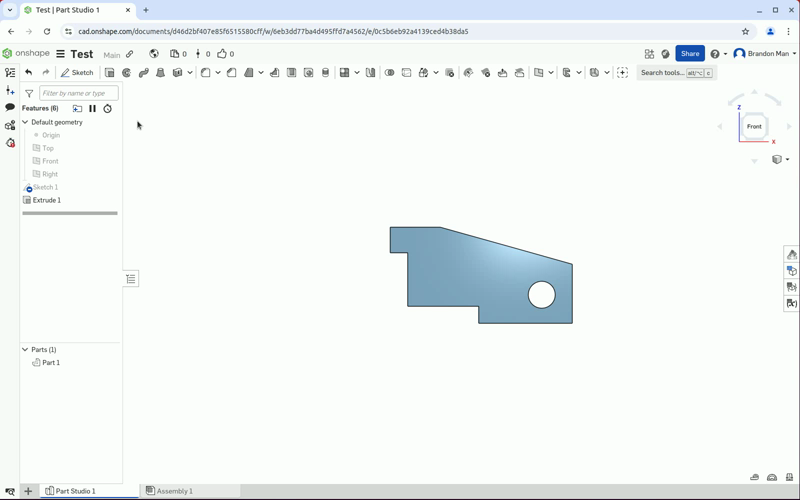
mouse_move(73, 189)
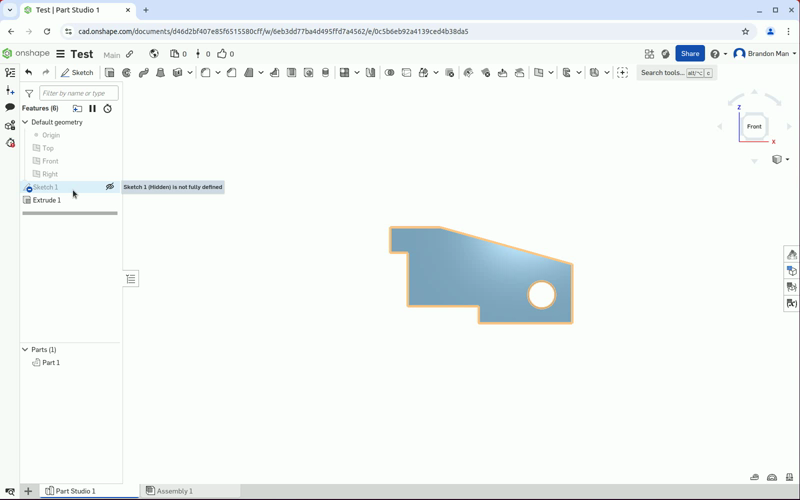
click(73, 189)
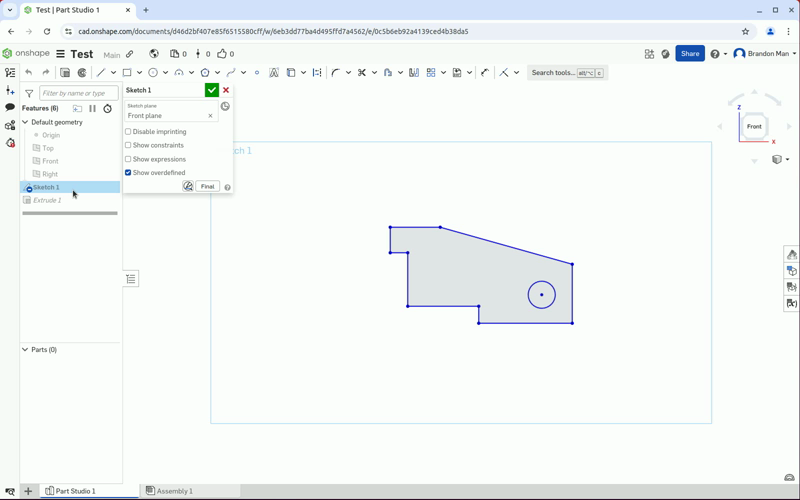
mouse_move(229, 92)
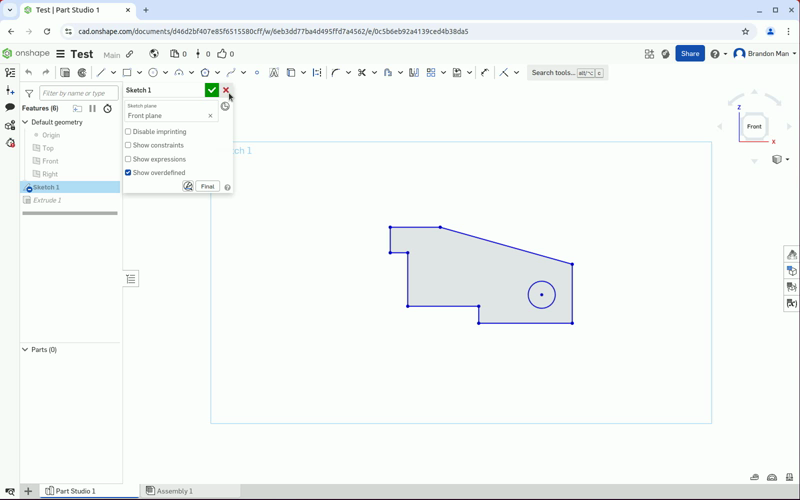
click(229, 92)
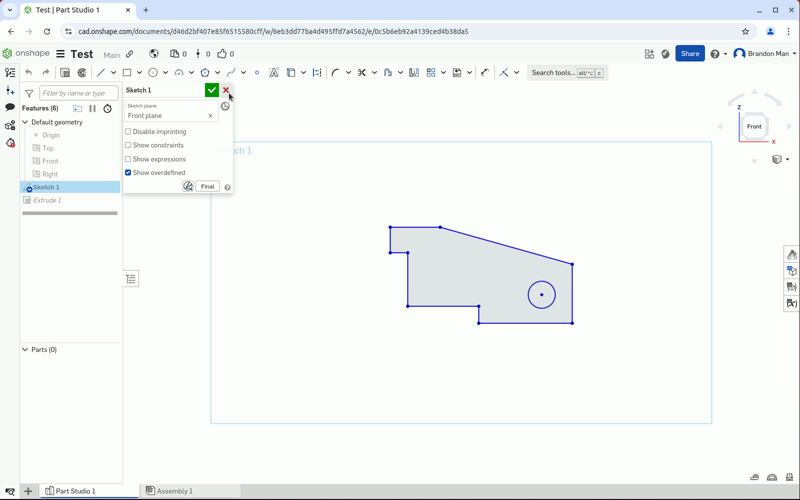
key(shift+s)
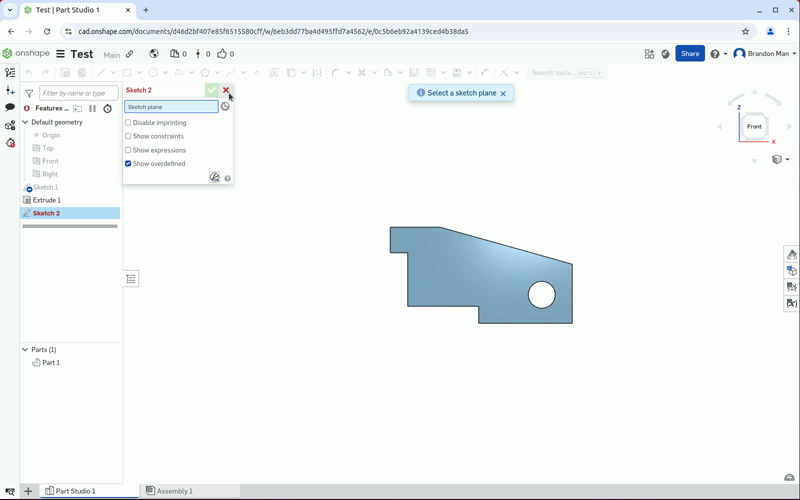
mouse_move(73, 163)
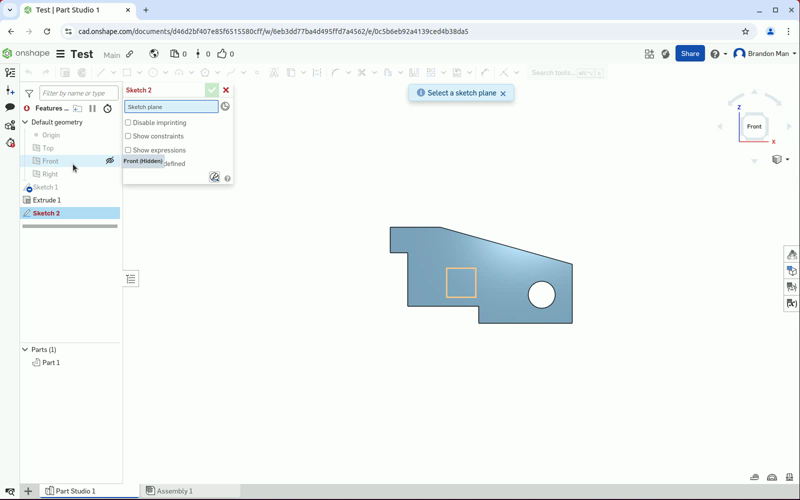
click(73, 163)
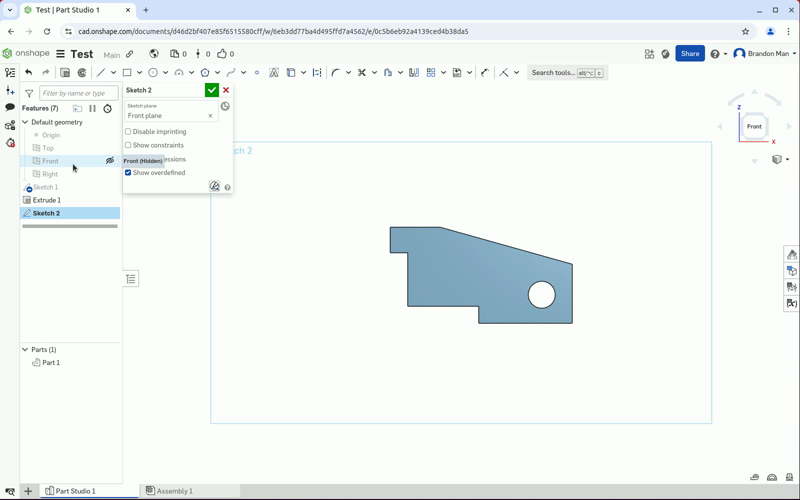
mouse_move(73, 352)
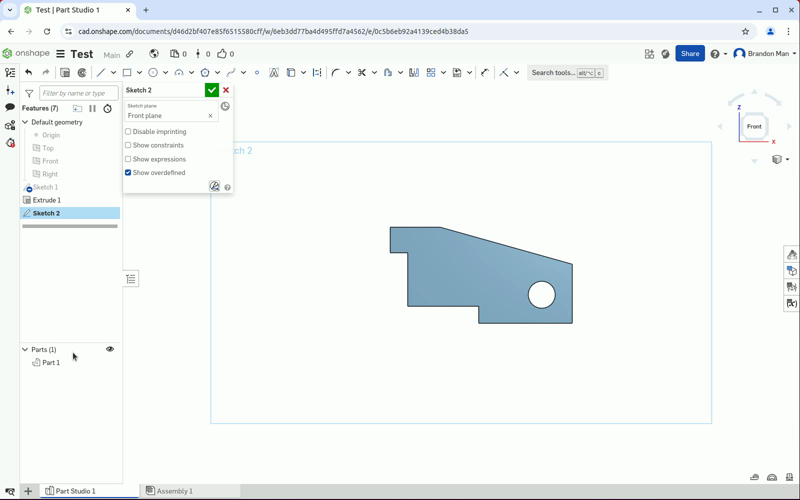
key(y)
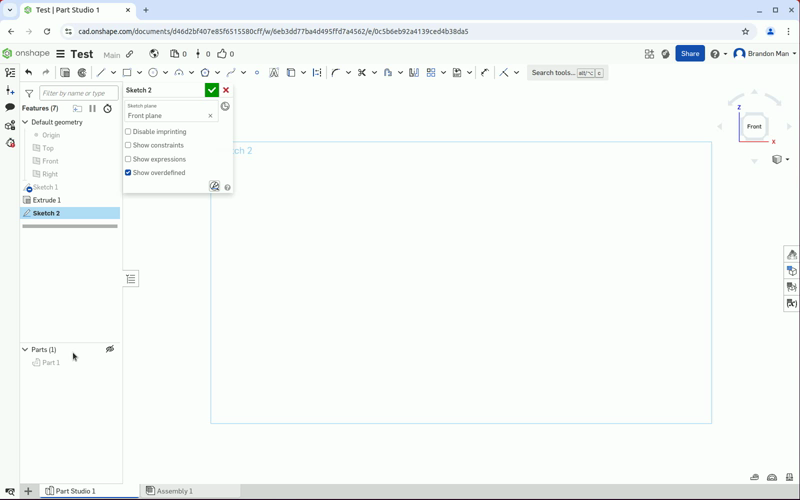
key(l)
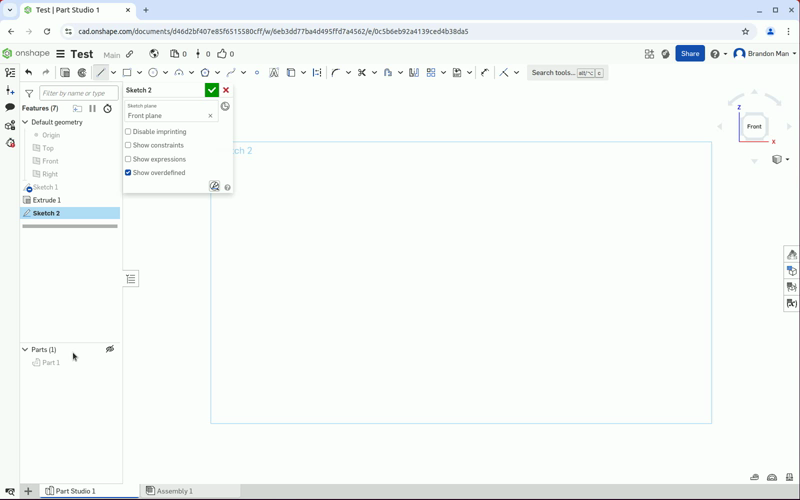
key_down(shift)
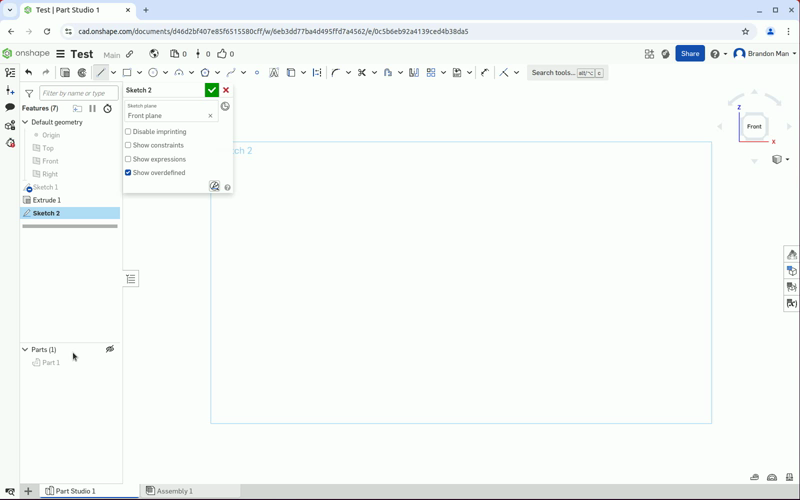
mouse_move(390, 325)
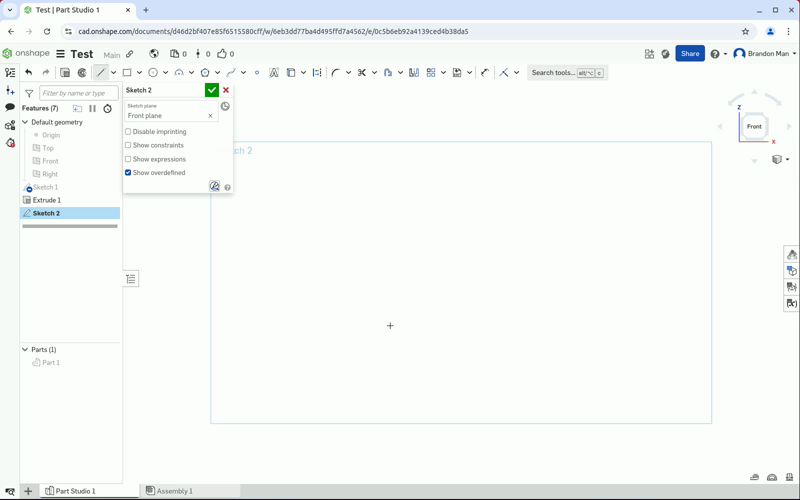
click(390, 325)
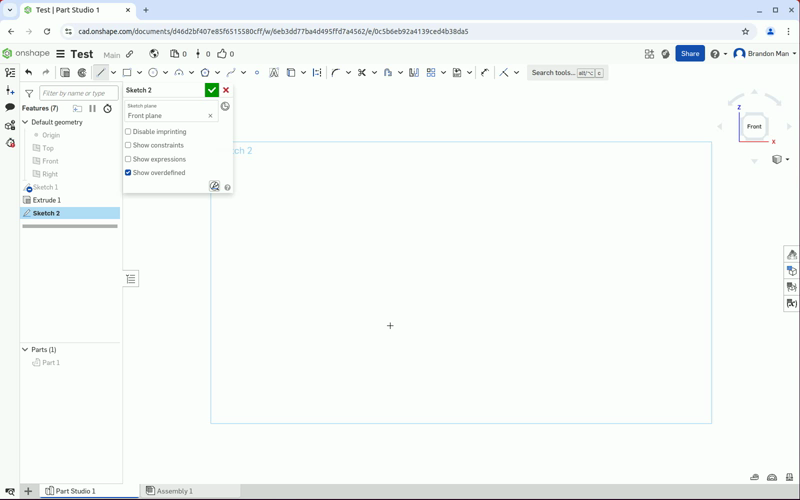
key_up(shift)
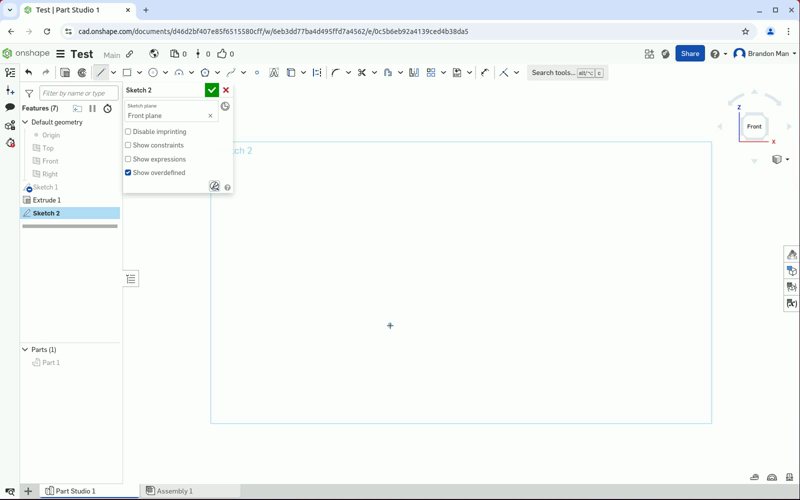
key_down(shift)
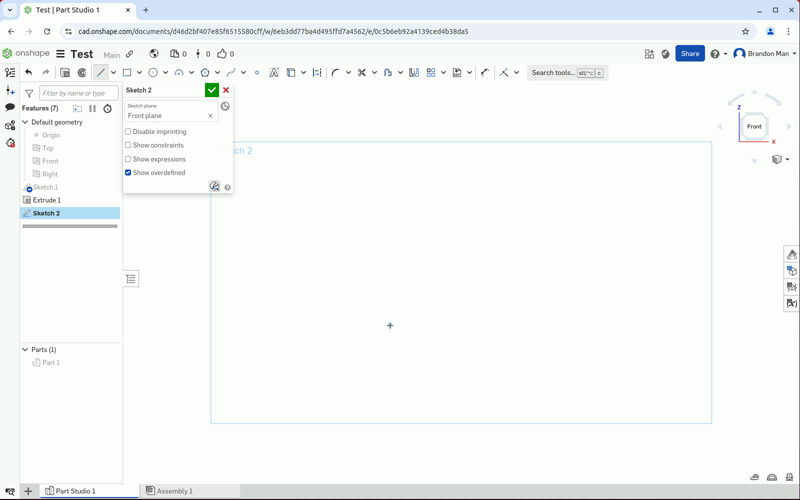
mouse_move(420, 325)
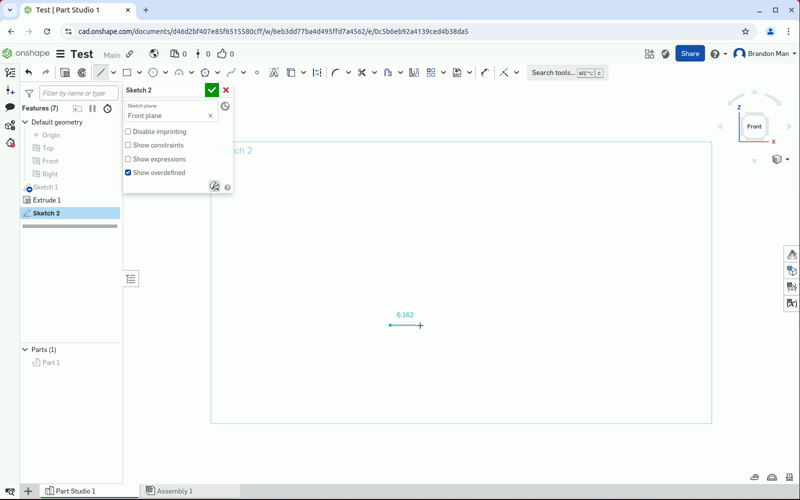
mouse_move(407, 325)
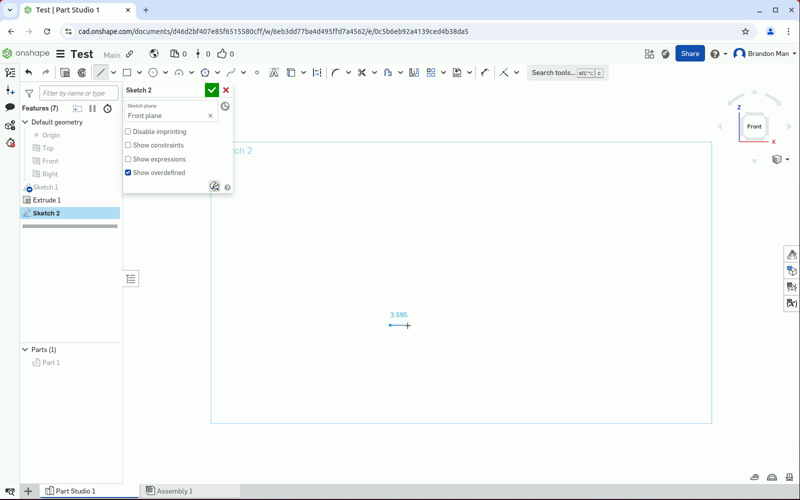
click(407, 325)
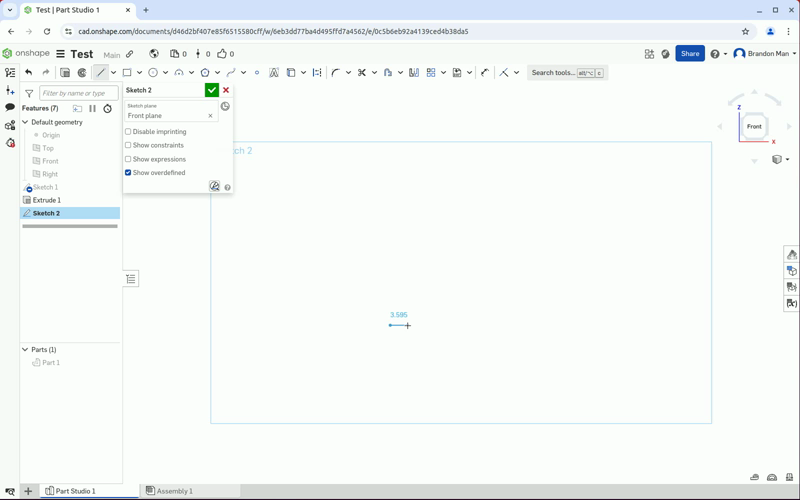
key_up(shift)
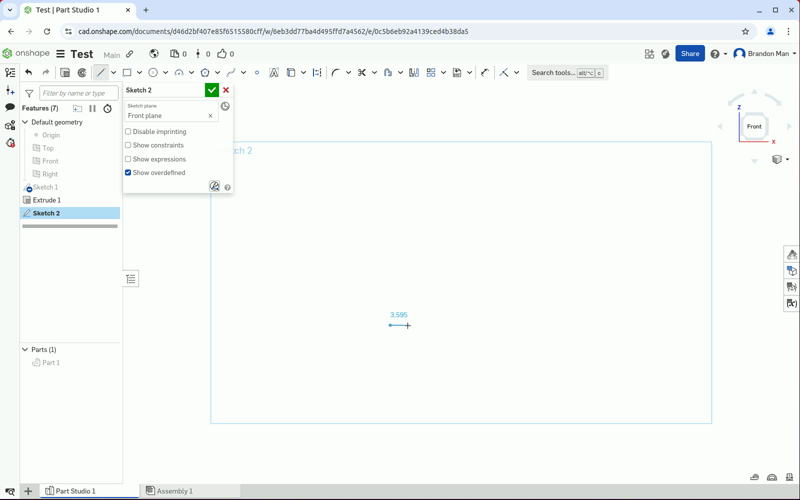
key_down(shift)
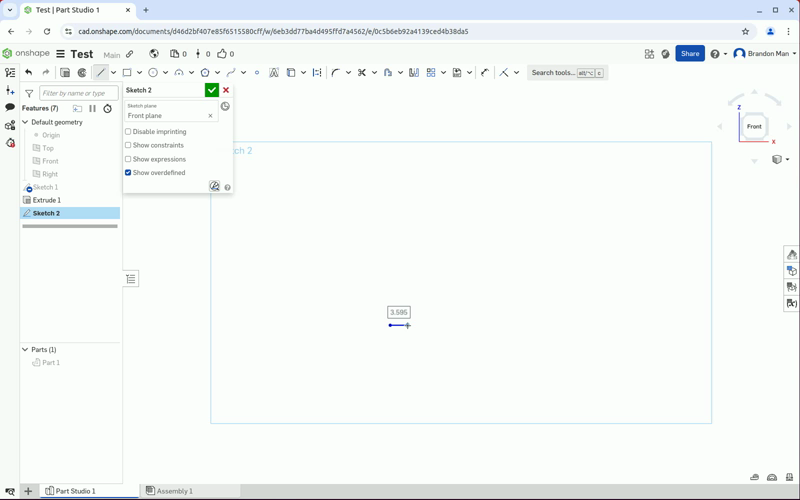
mouse_move(437, 325)
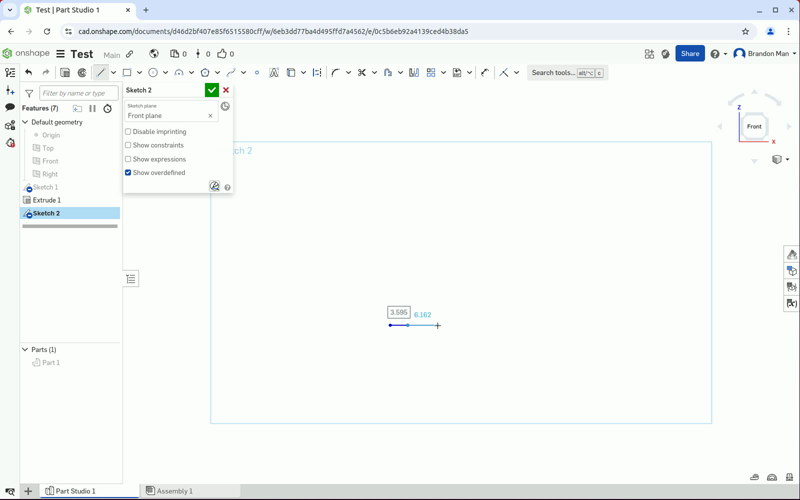
mouse_move(407, 307)
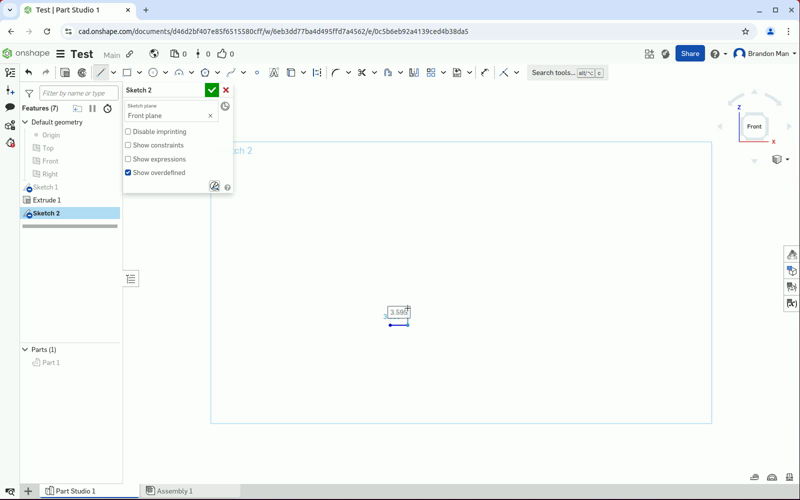
click(407, 307)
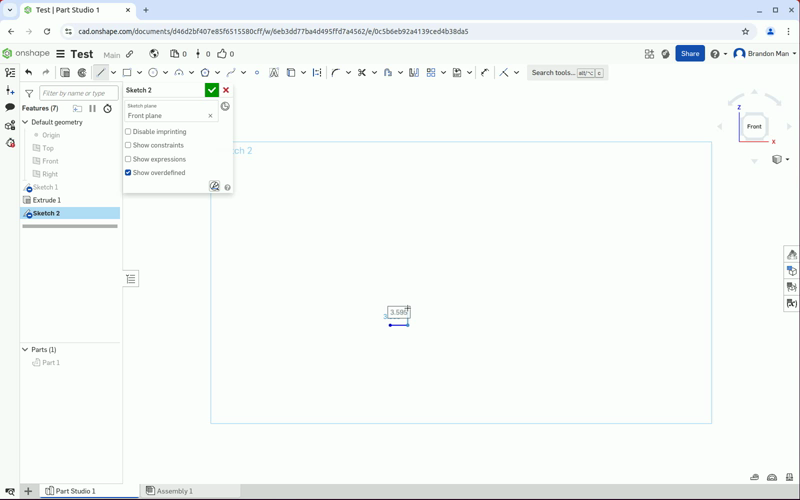
key_up(shift)
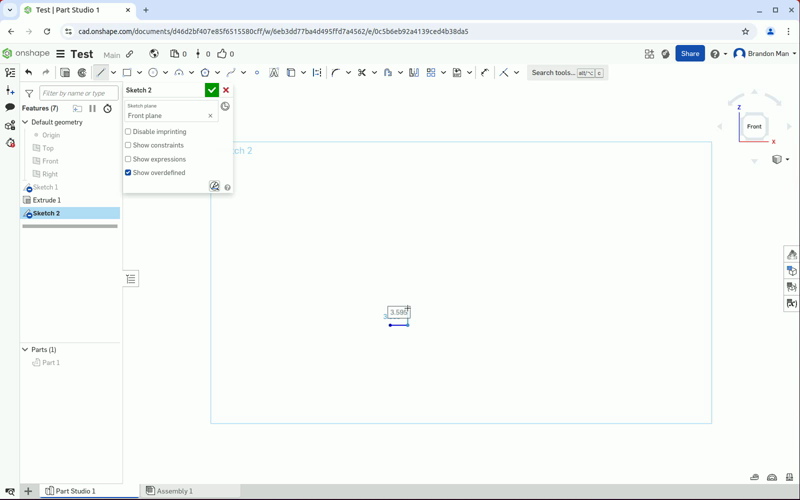
key_down(shift)
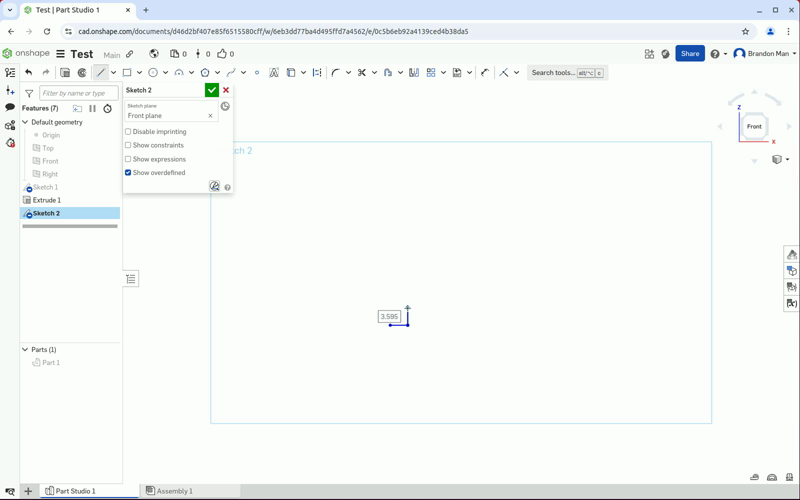
mouse_move(437, 307)
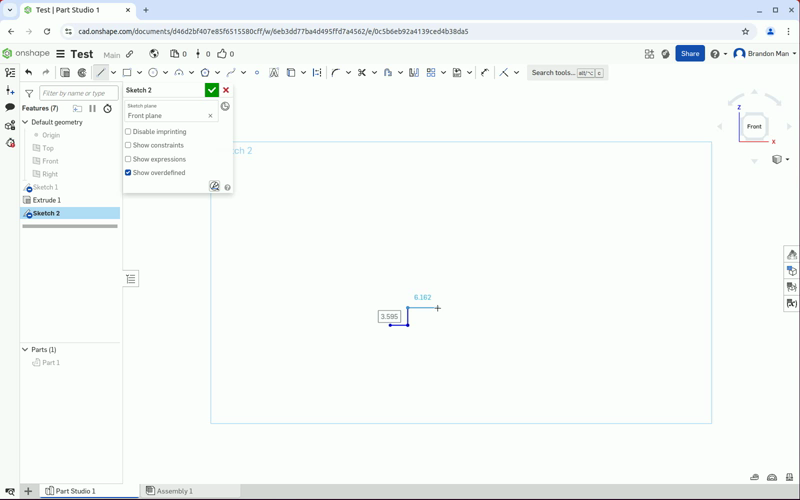
mouse_move(407, 252)
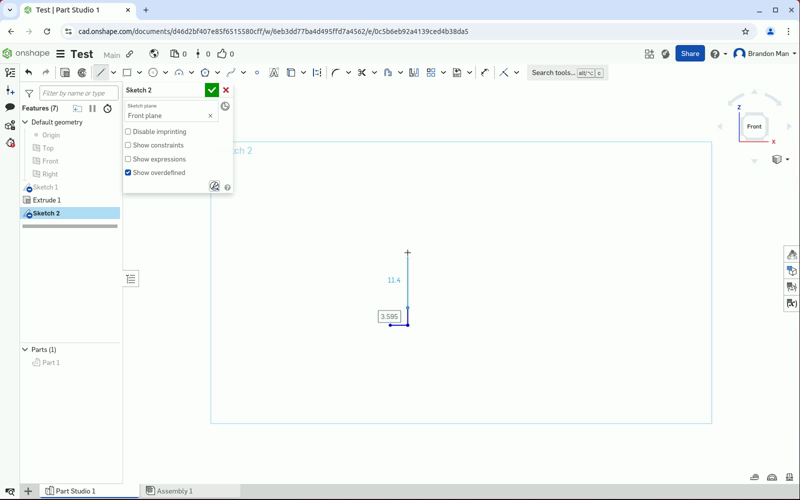
click(407, 252)
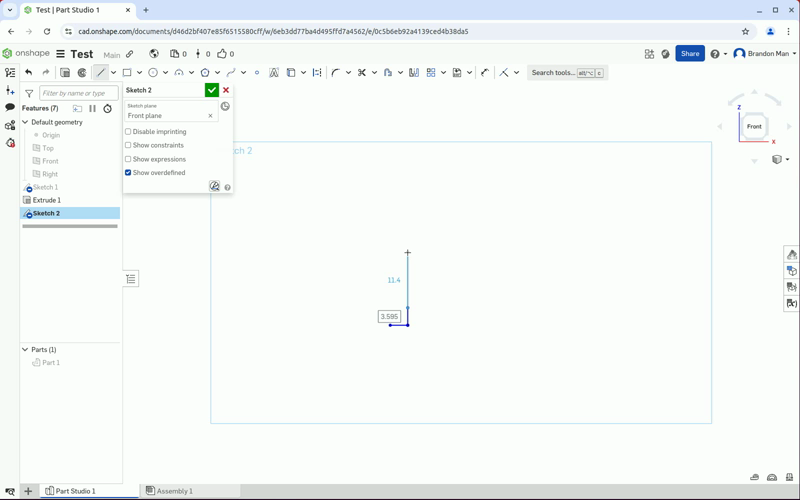
key_up(shift)
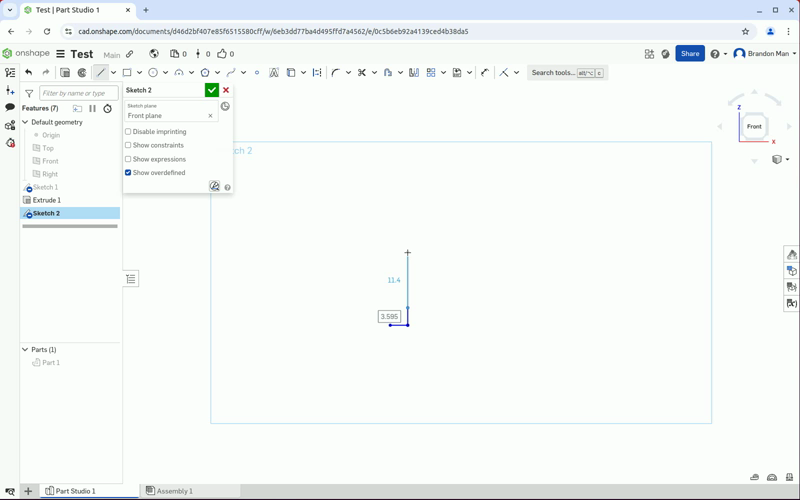
key_down(shift)
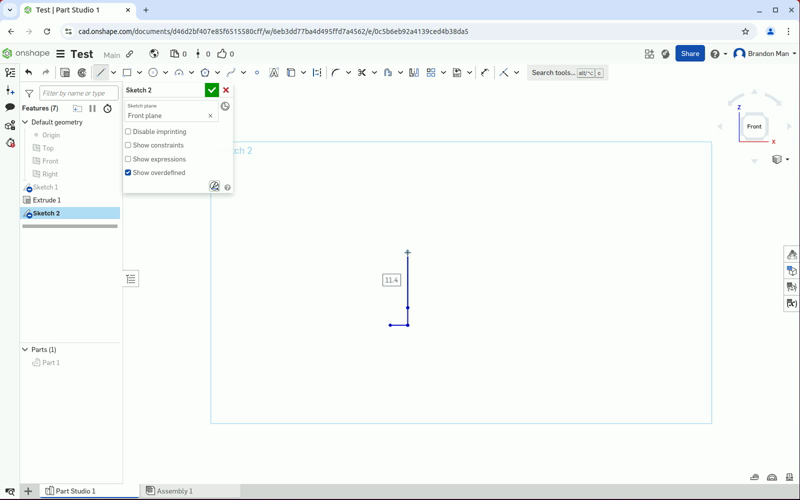
mouse_move(437, 252)
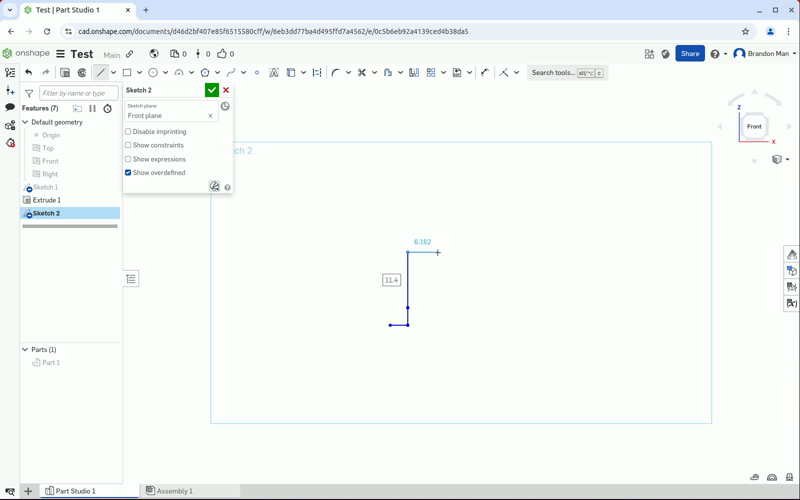
mouse_move(390, 252)
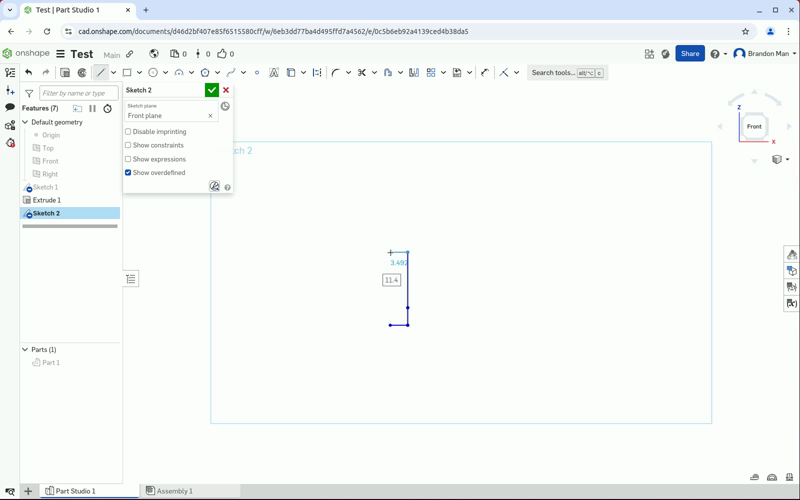
click(390, 252)
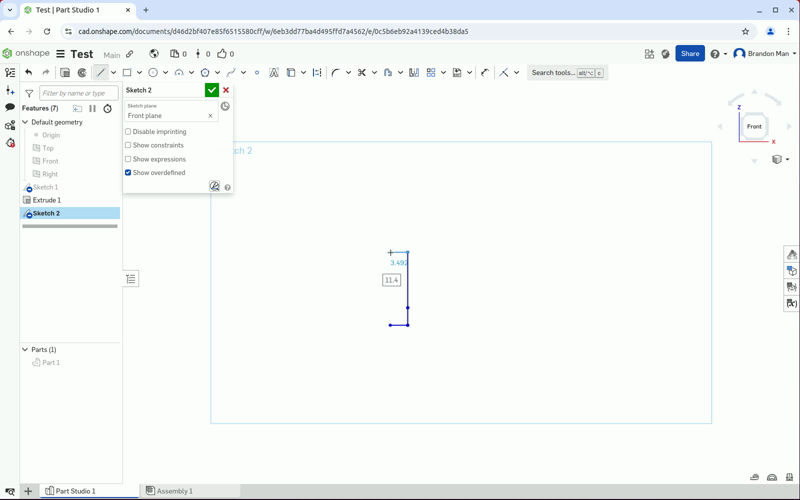
key_up(shift)
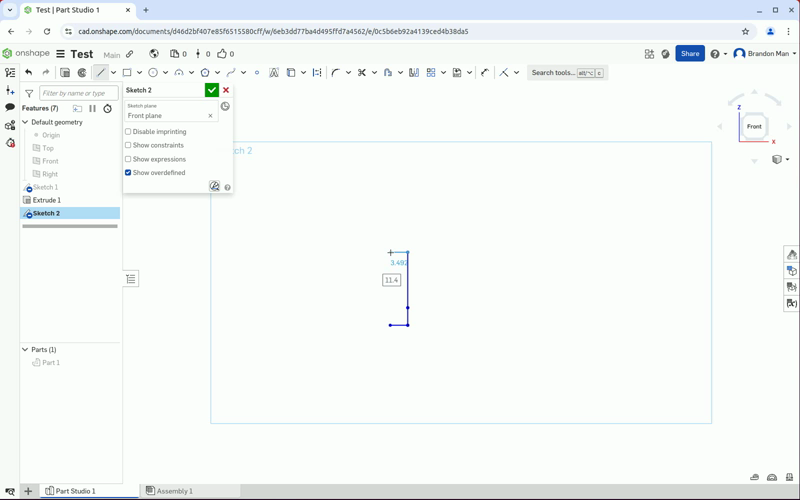
key_down(shift)
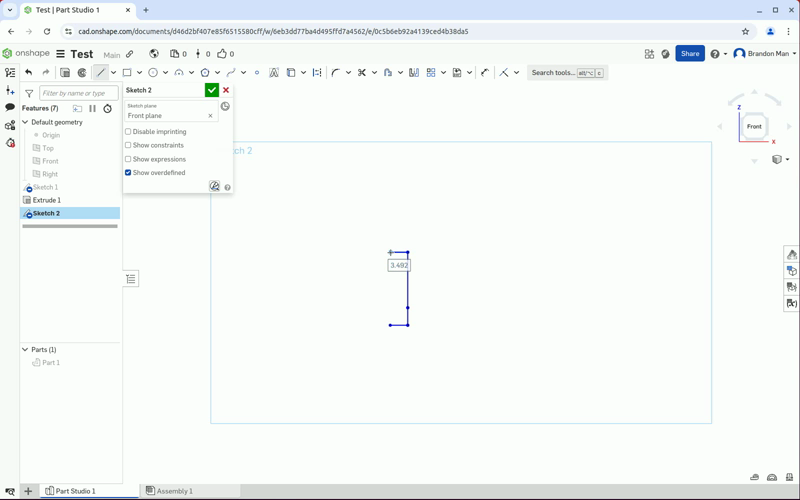
mouse_move(390, 325)
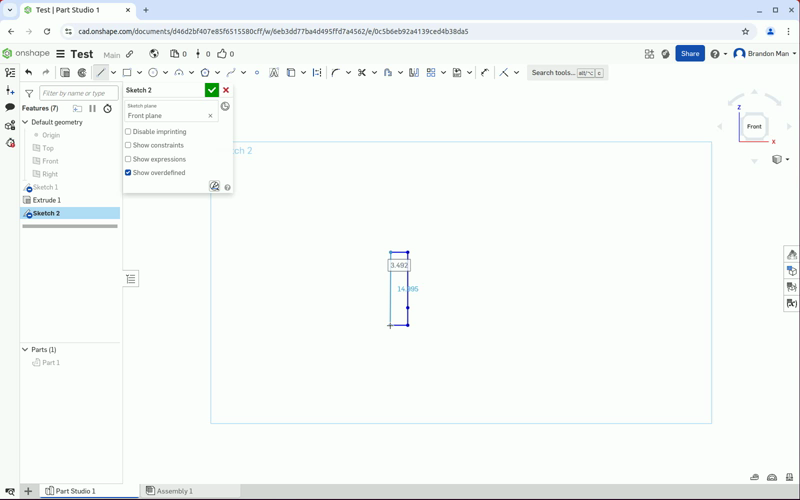
key_up(shift)
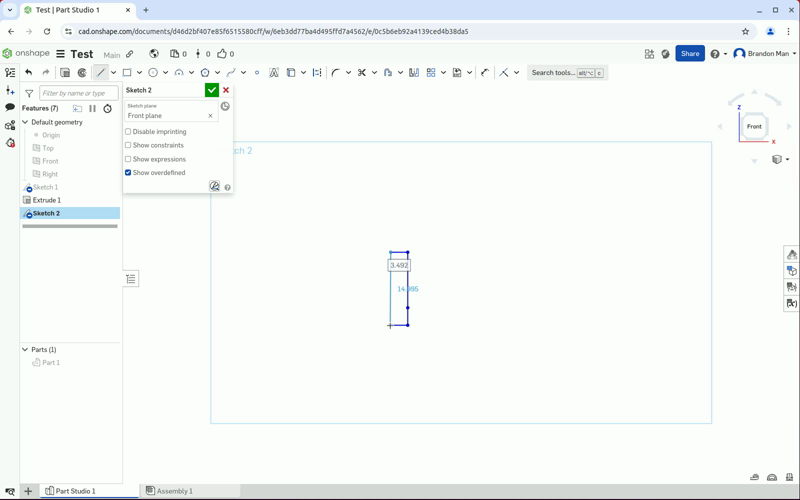
click(390, 325)
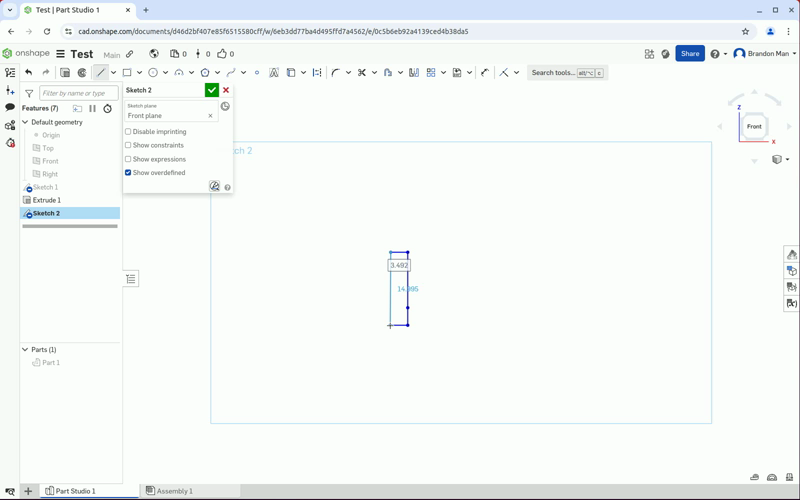
key(esc)
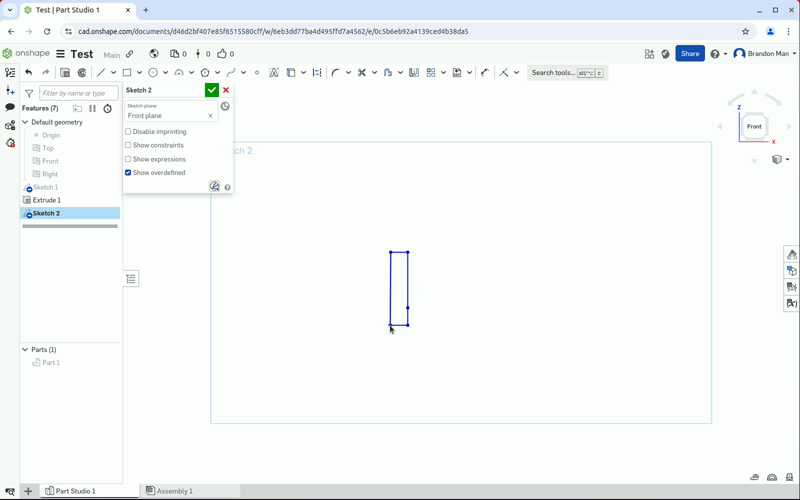
mouse_move(406, 264)
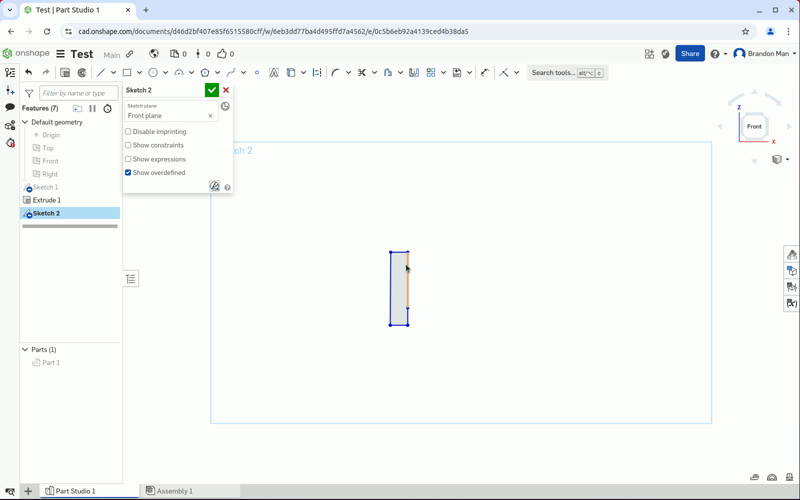
scroll(6)
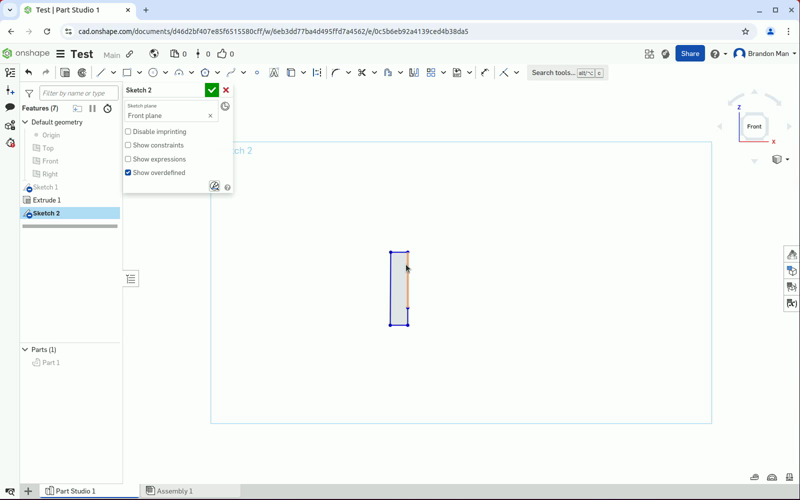
scroll(6)
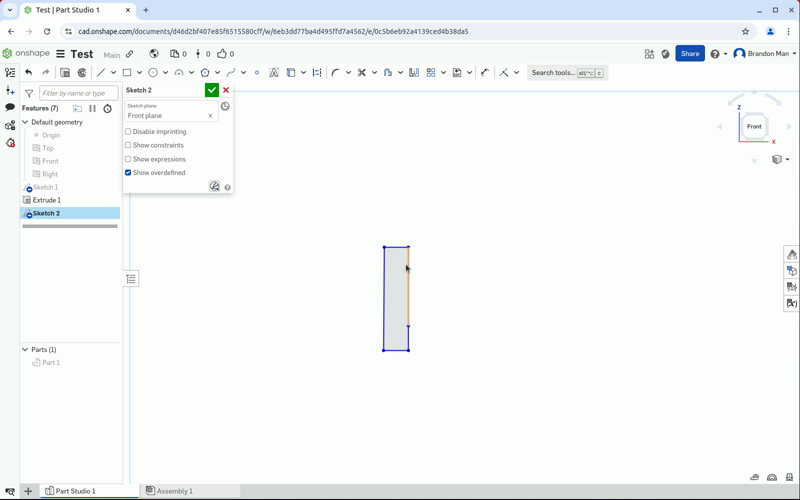
scroll(6)
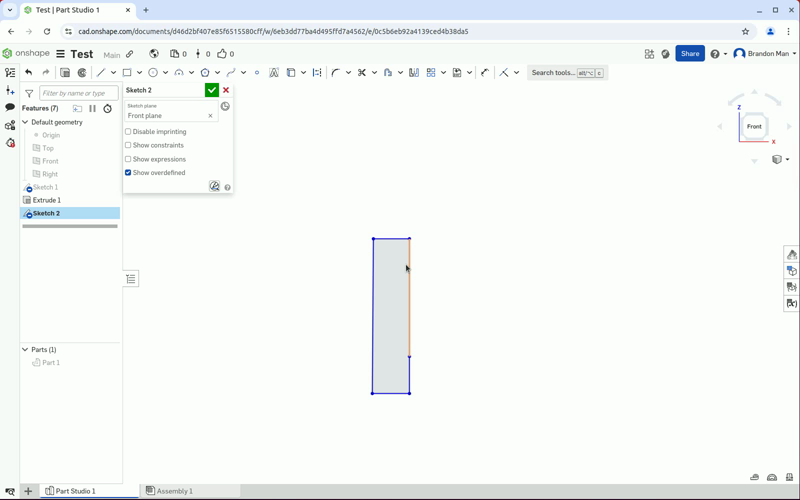
scroll(6)
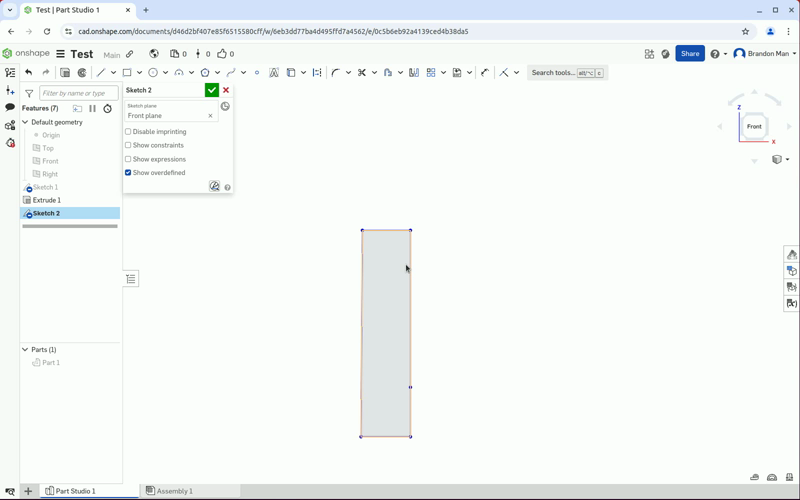
scroll(6)
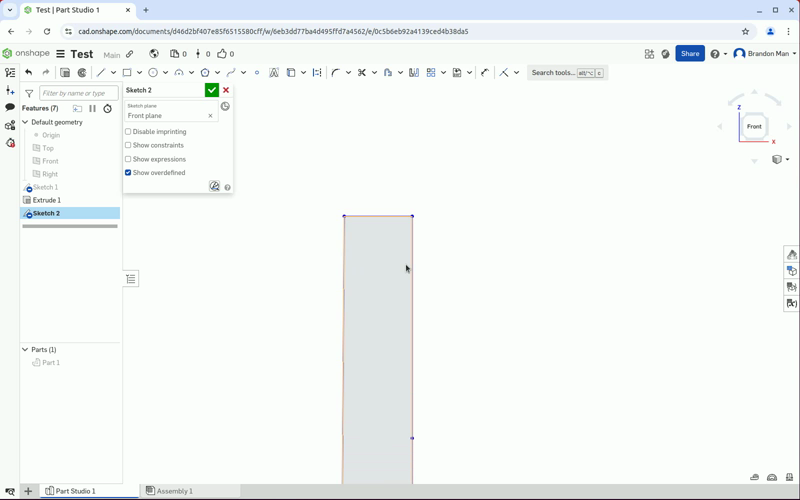
scroll(6)
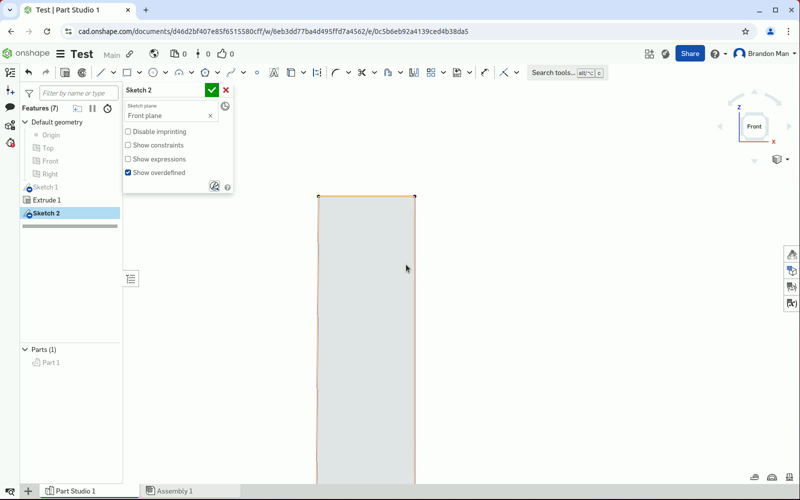
scroll(6)
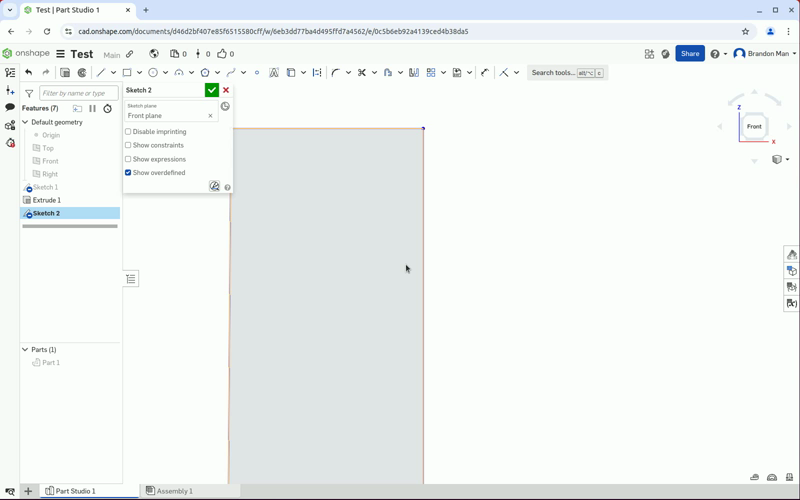
click(406, 264)
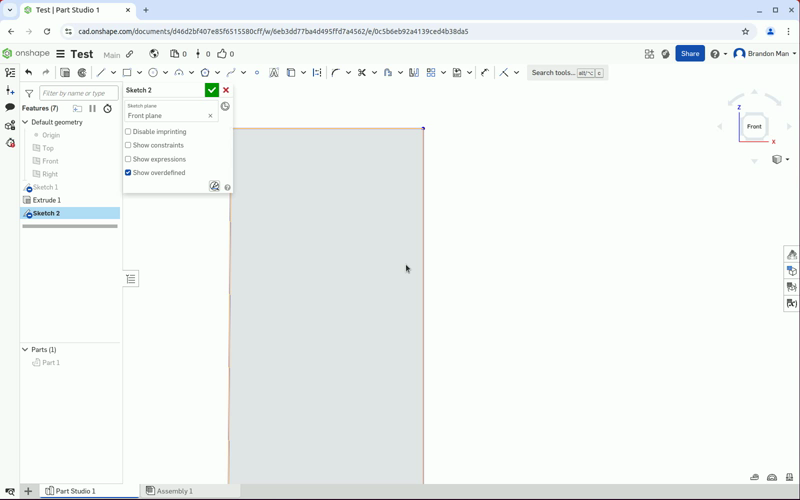
scroll(-6)
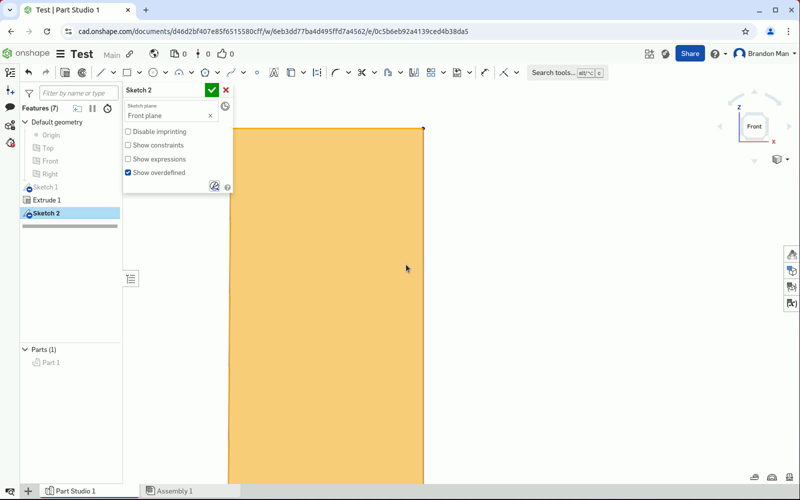
scroll(-6)
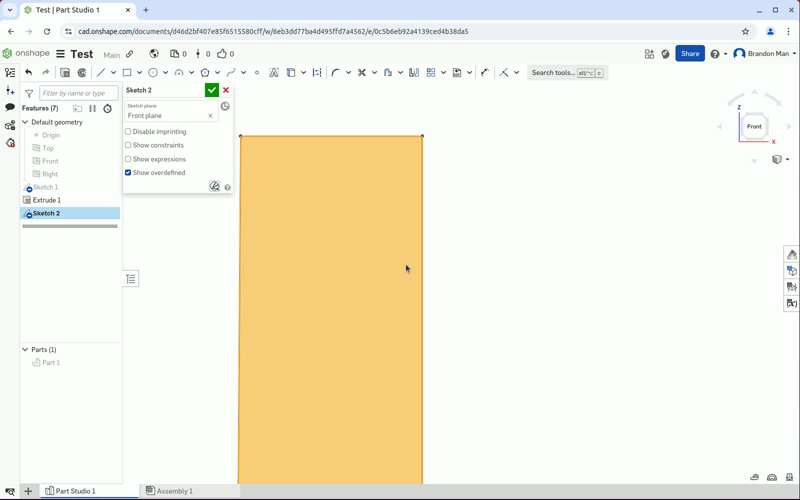
scroll(-6)
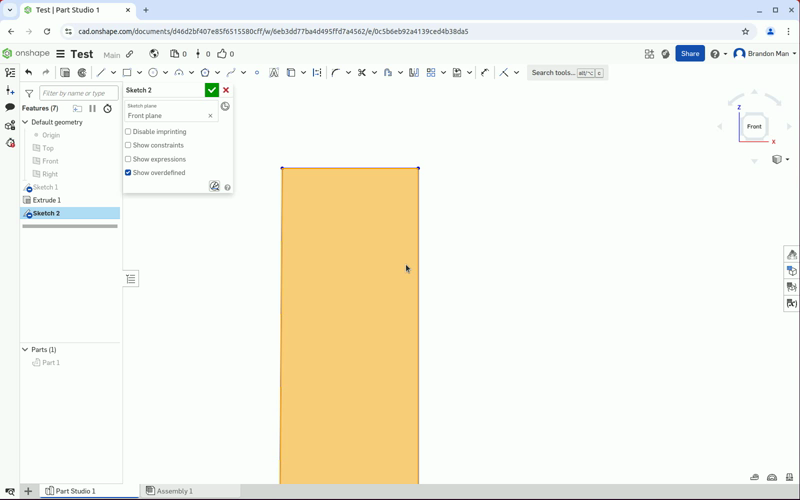
scroll(-6)
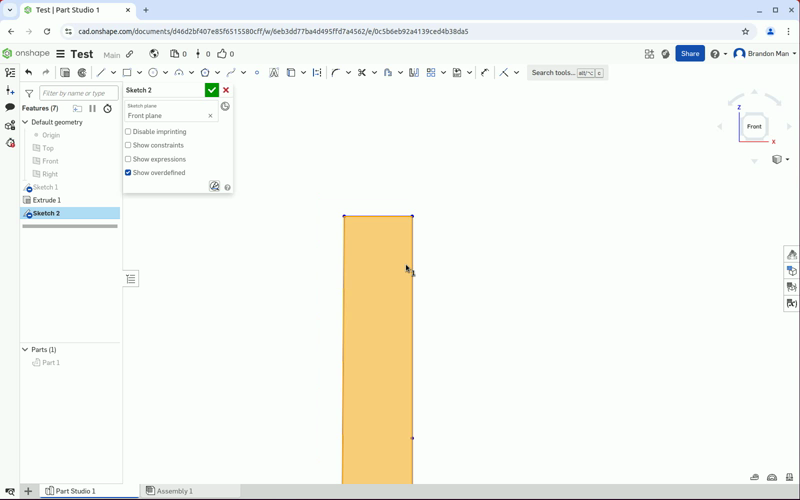
scroll(-6)
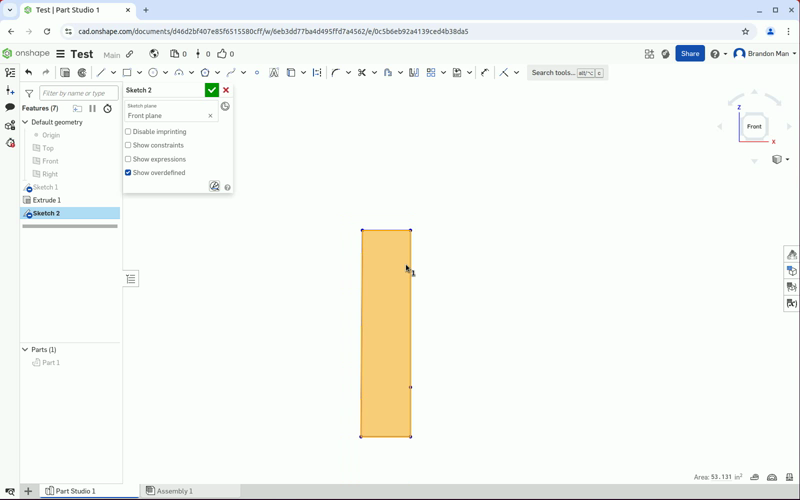
scroll(-6)
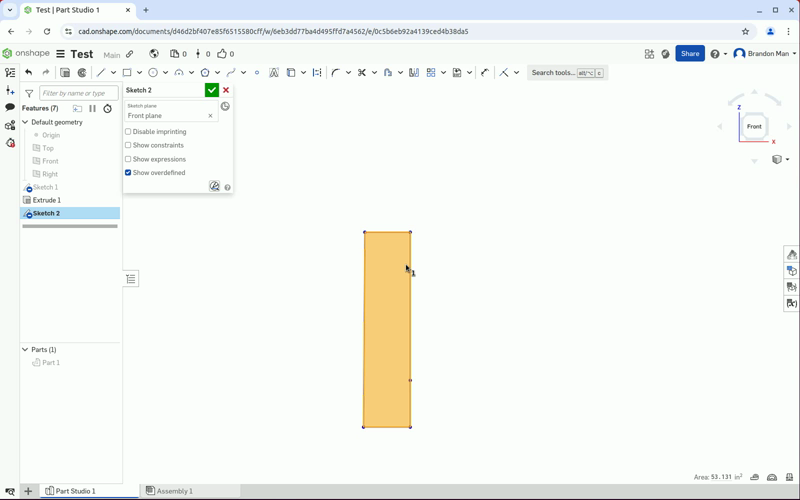
scroll(-6)
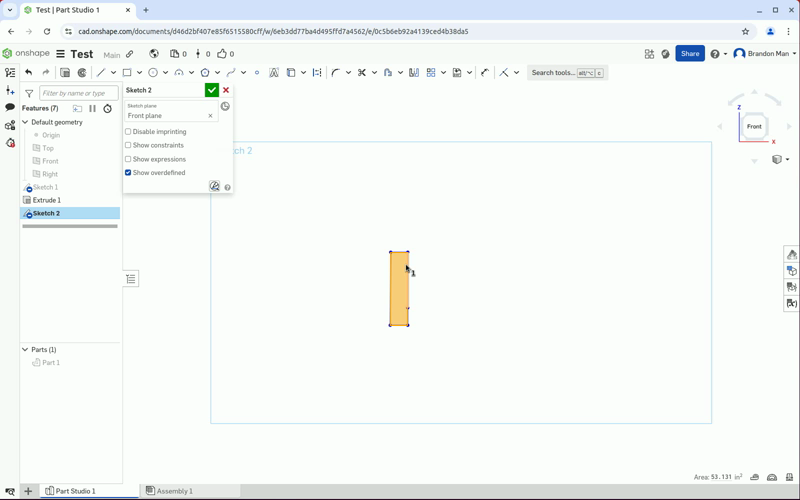
mouse_move(73, 352)
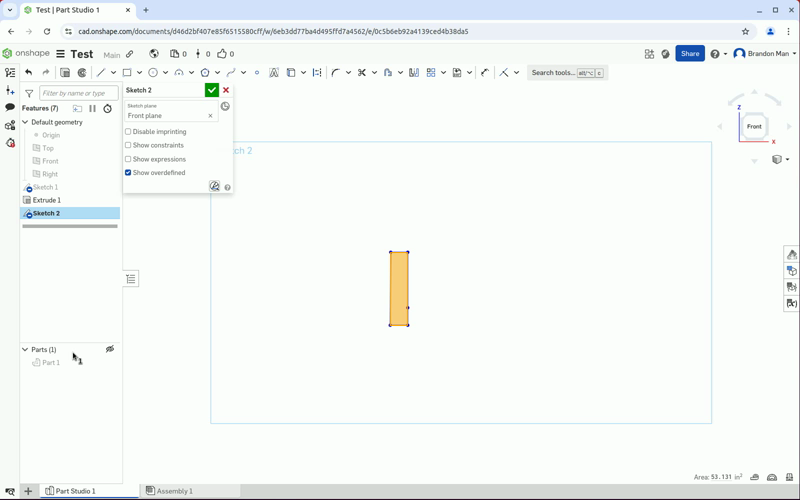
key(shift+y)
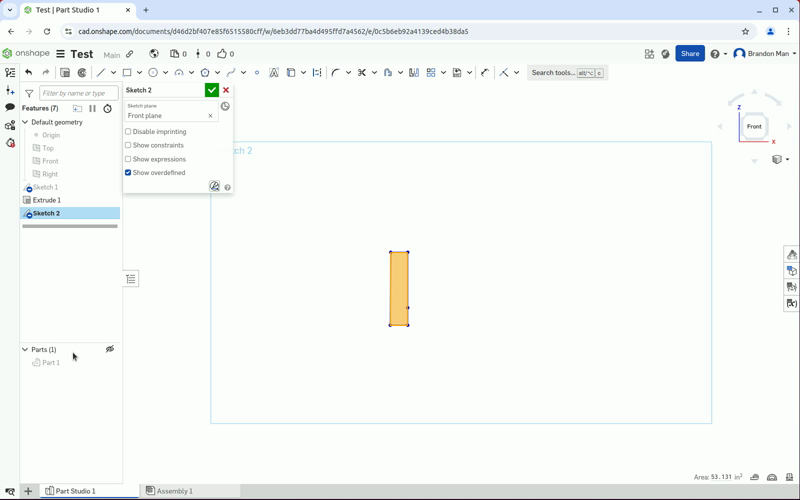
key(shift+e)
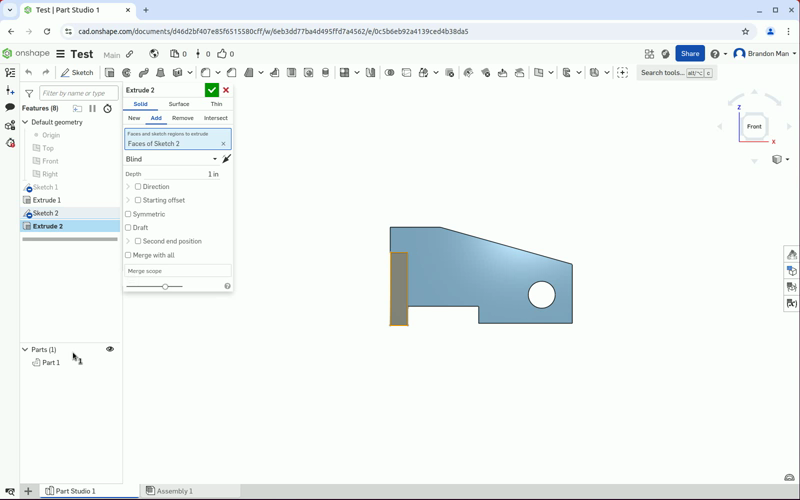
mouse_move(143, 106)
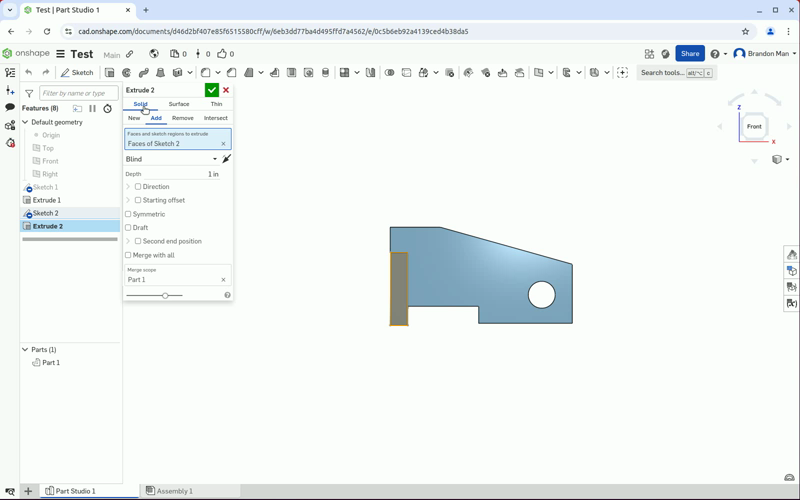
click(143, 106)
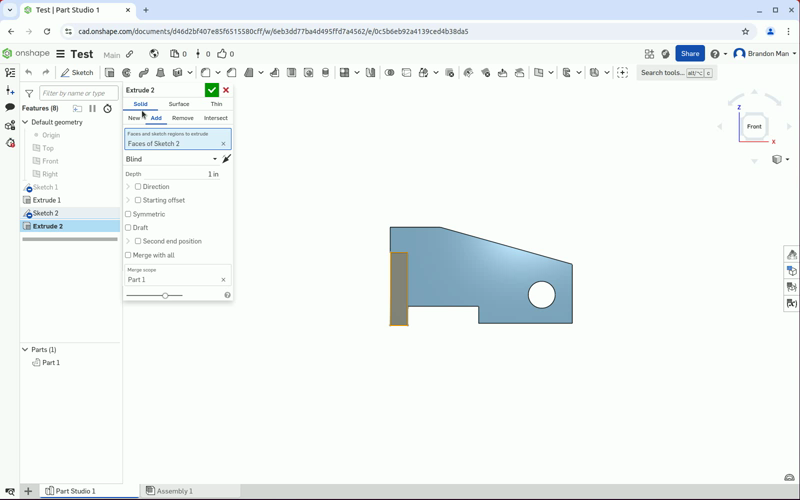
mouse_move(137, 120)
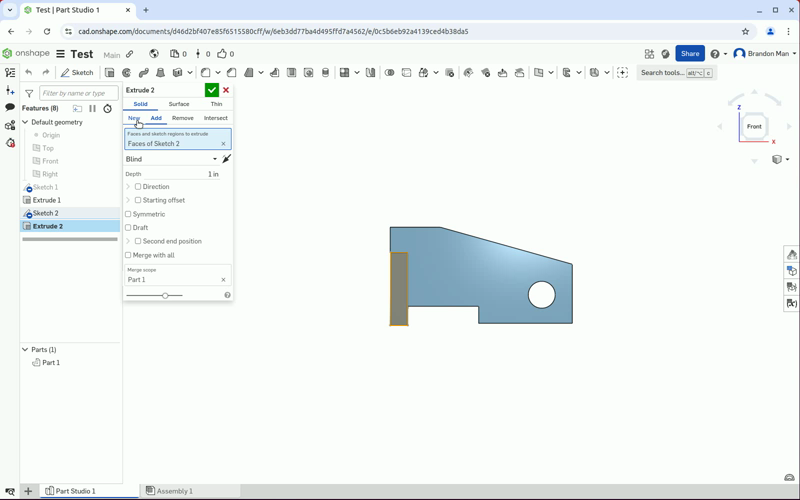
click(137, 120)
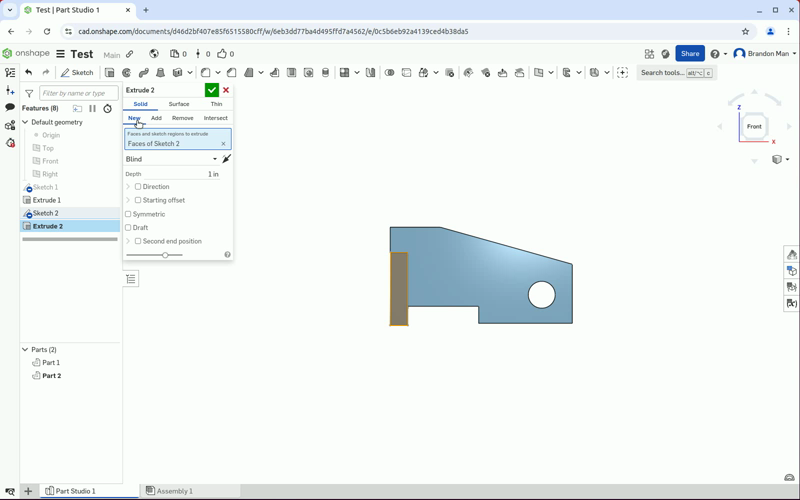
key(tab, 4)
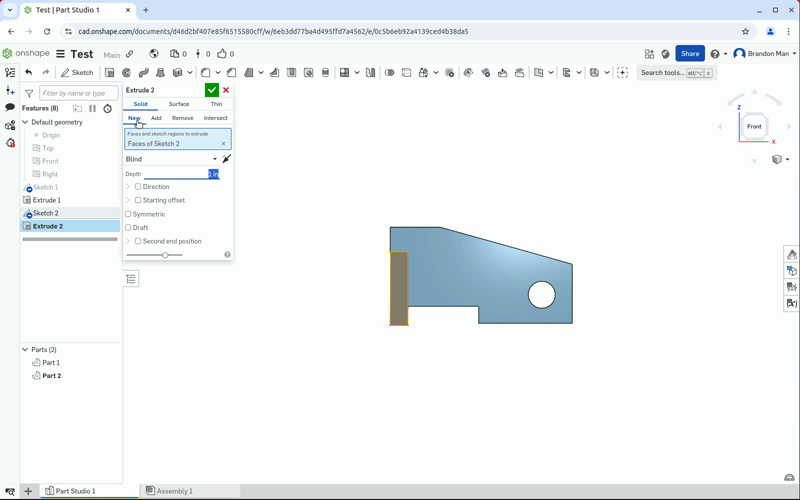
text(14.683)
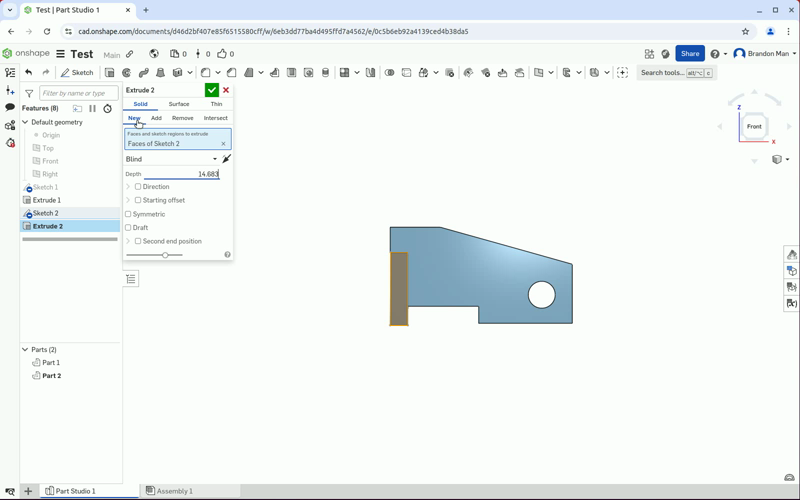
key(enter)
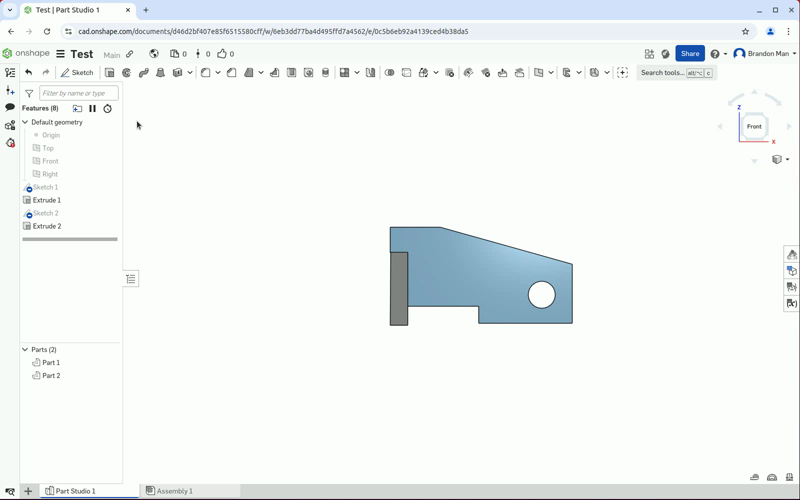
key(shift+h)
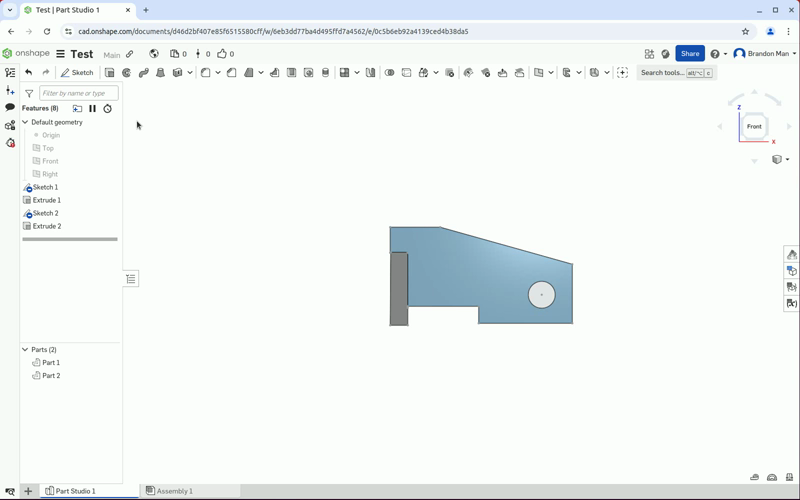
key(shift+h)
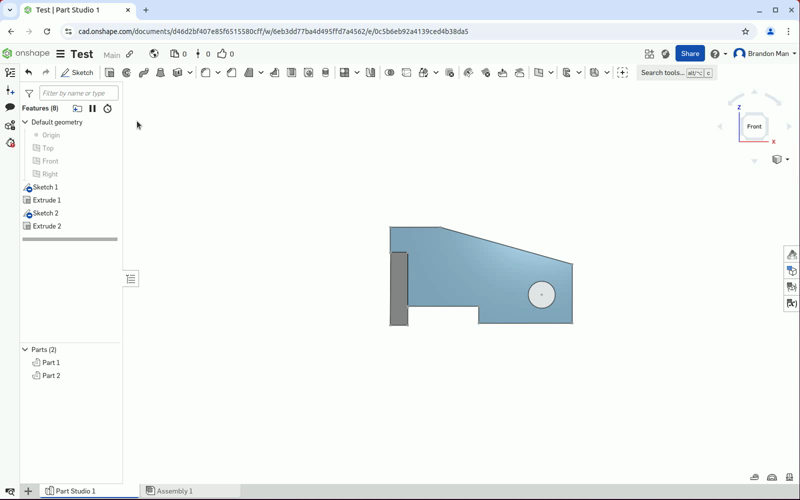
key(shift+7)
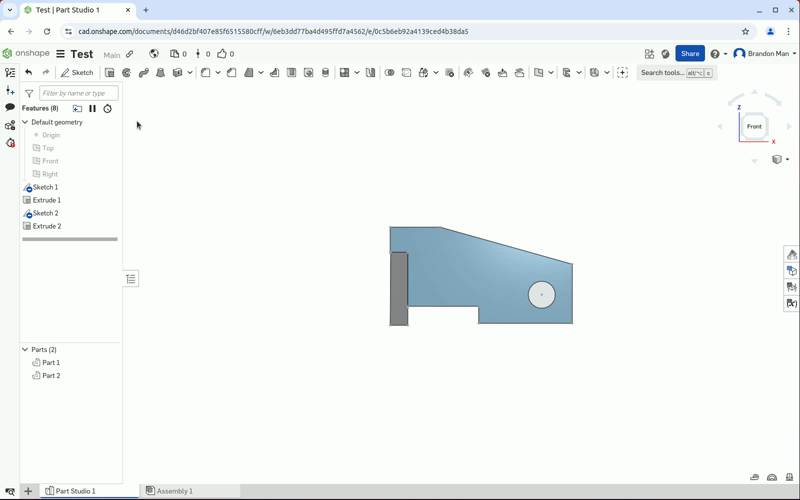
key(left, 2)
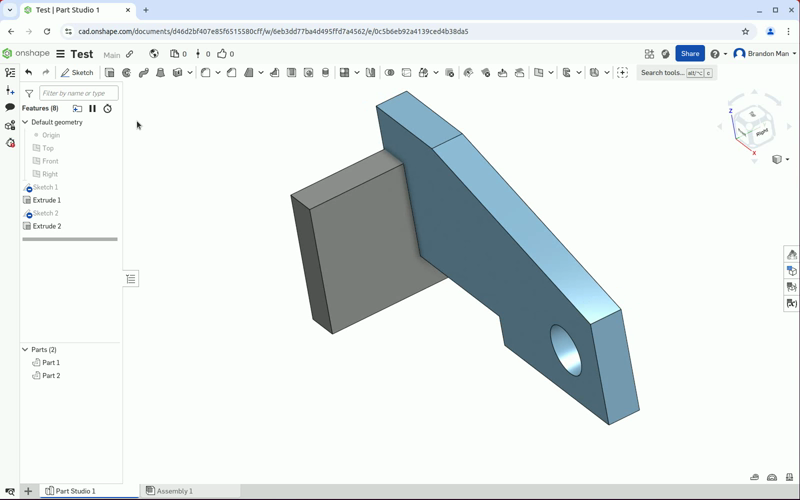
key(down, 2)
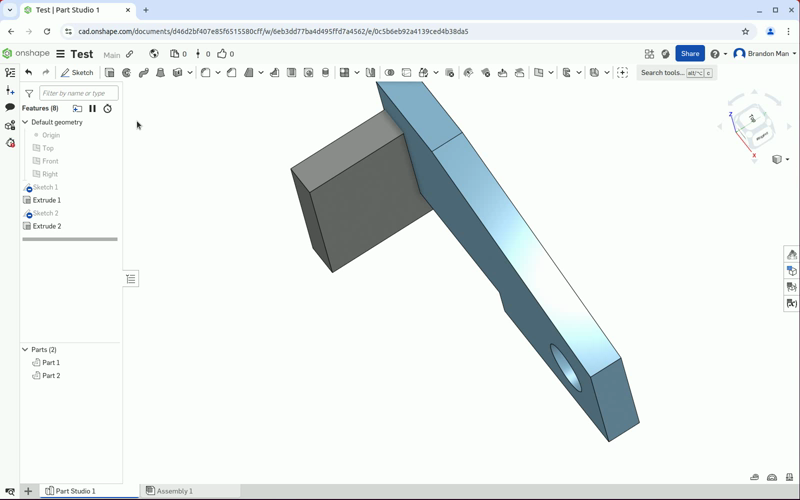
key(up, 2)
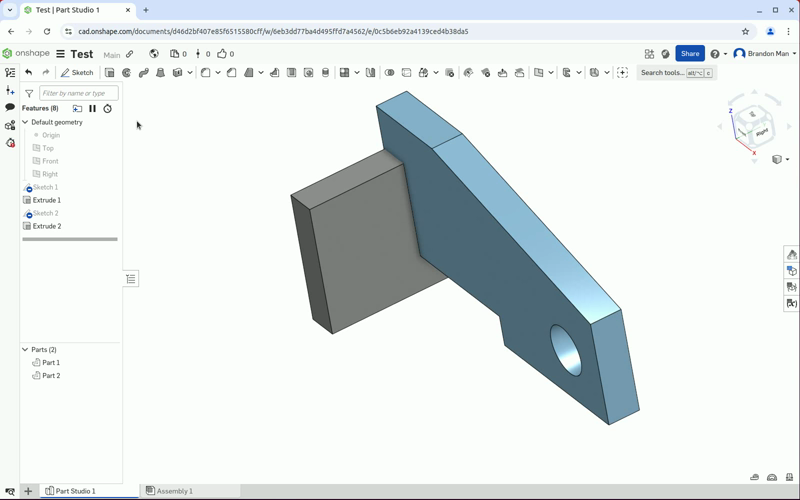
key(right, 2)
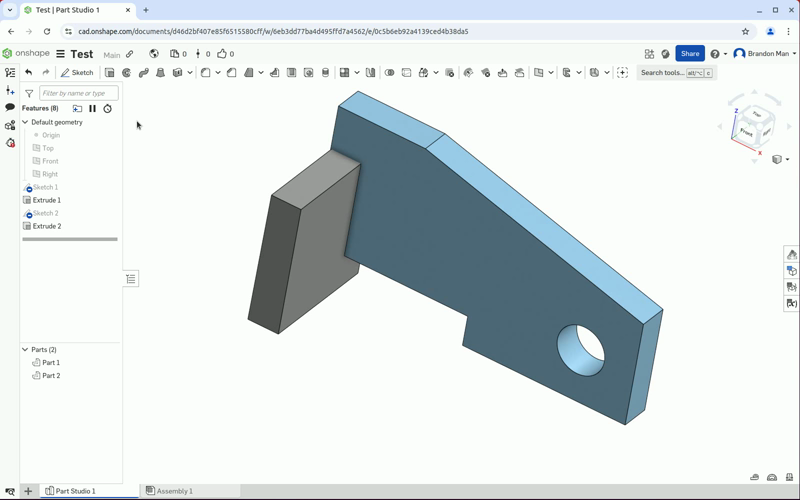
mouse_move(73, 189)
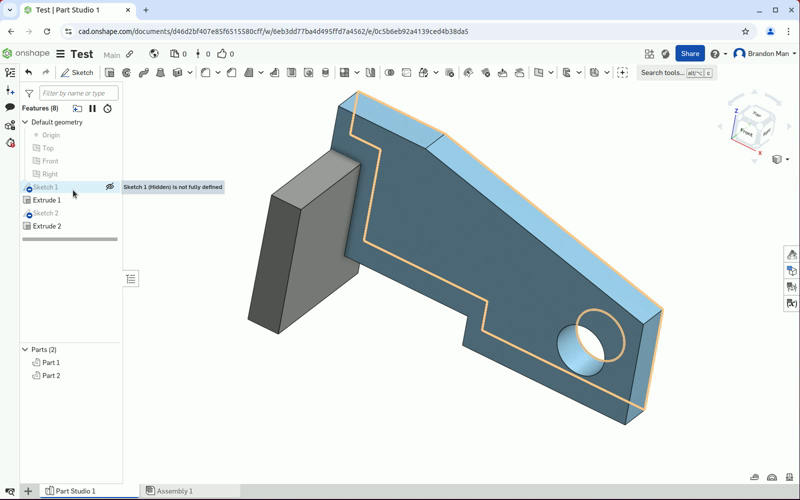
click(73, 189)